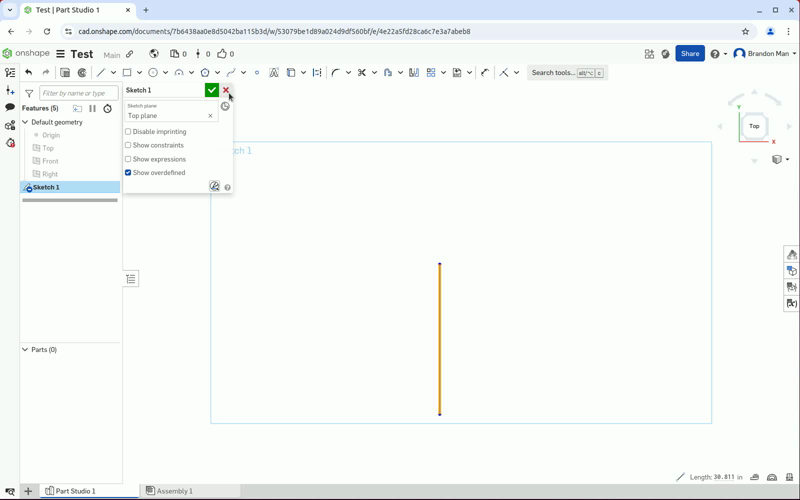
key(shift+h)
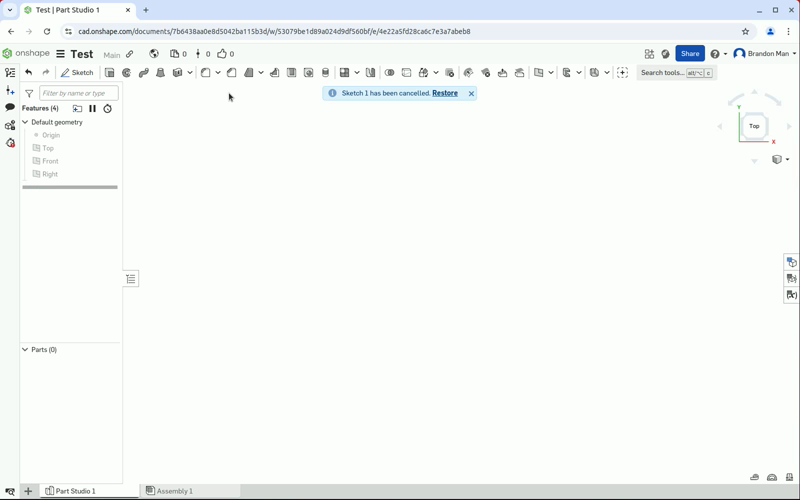
mouse_move(73, 352)
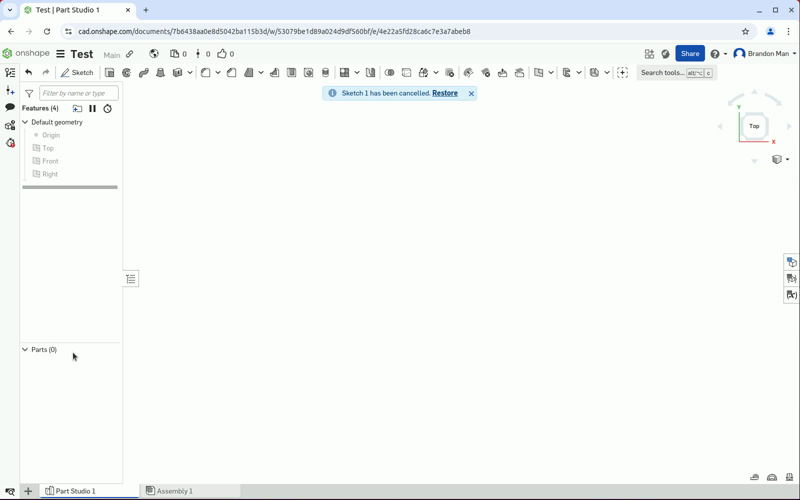
key(y)
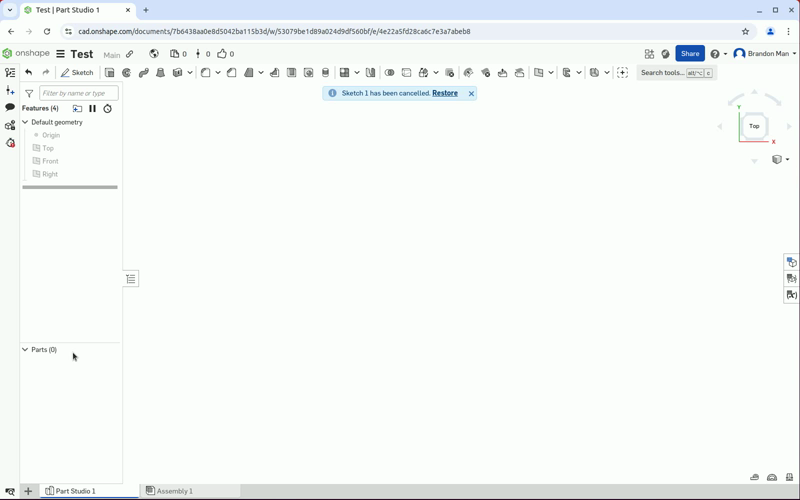
key(shift+p)
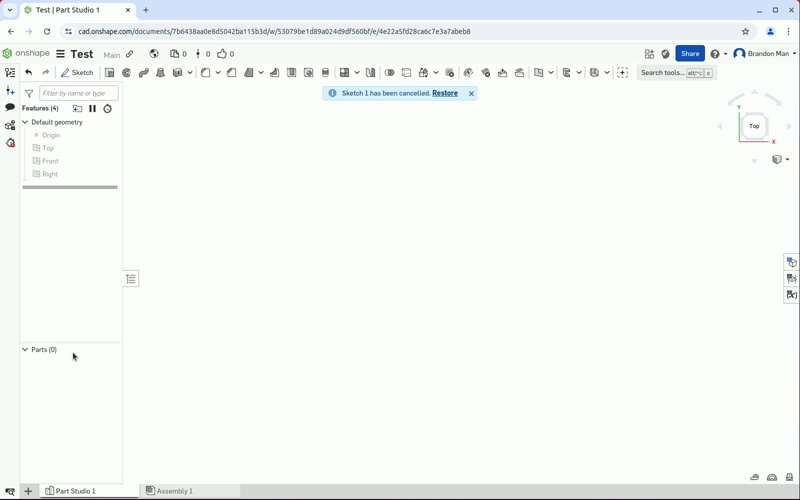
key(space)
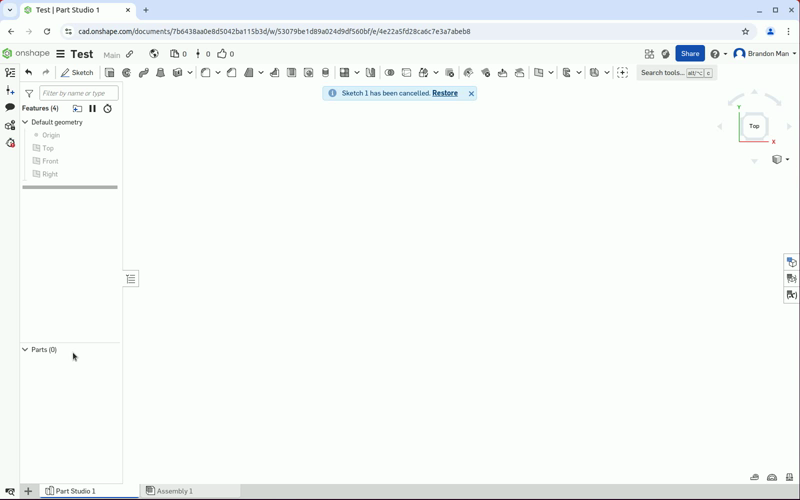
key_down(shift)
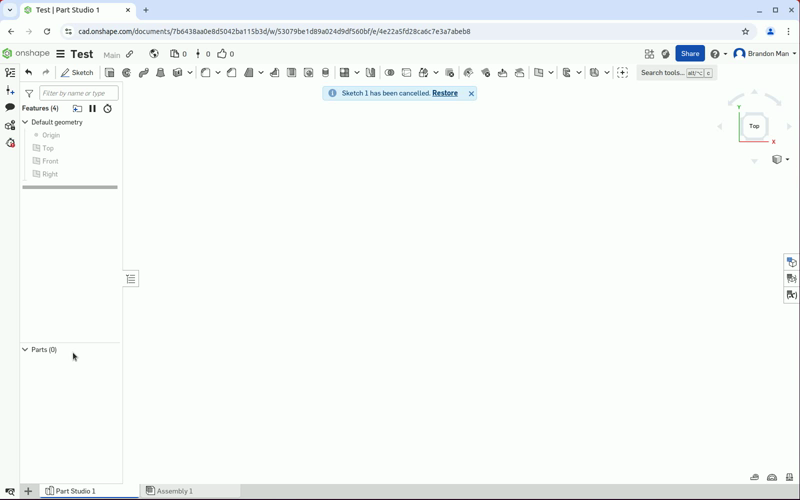
key(up)
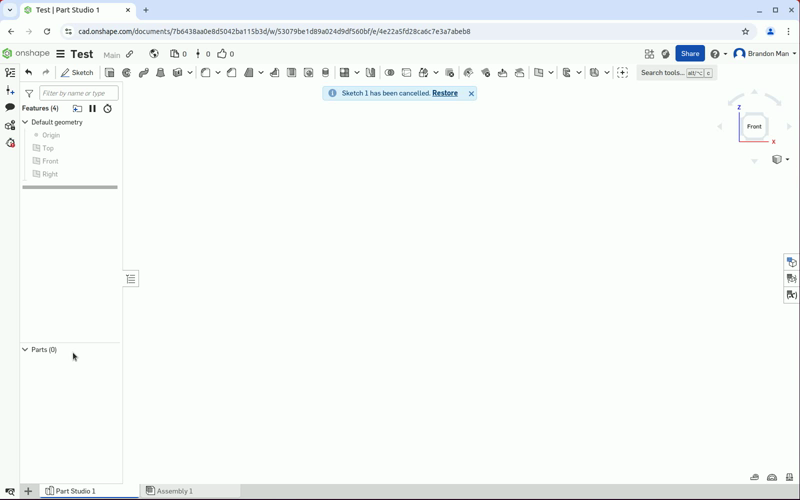
key_up(shift)
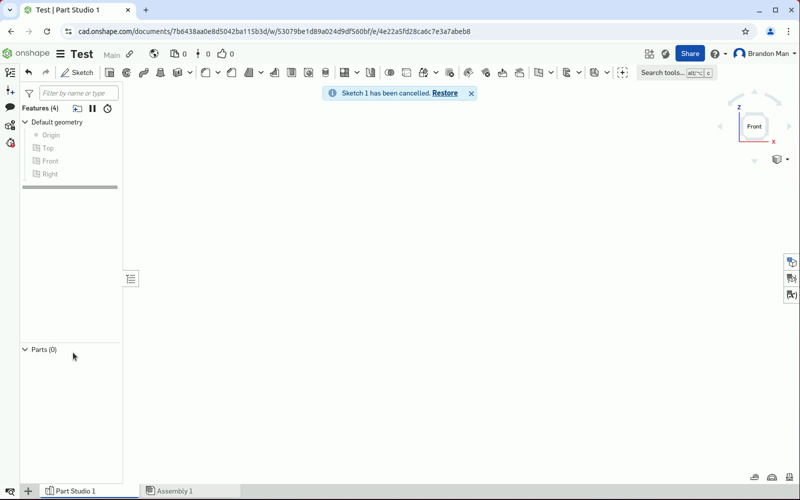
key(space)
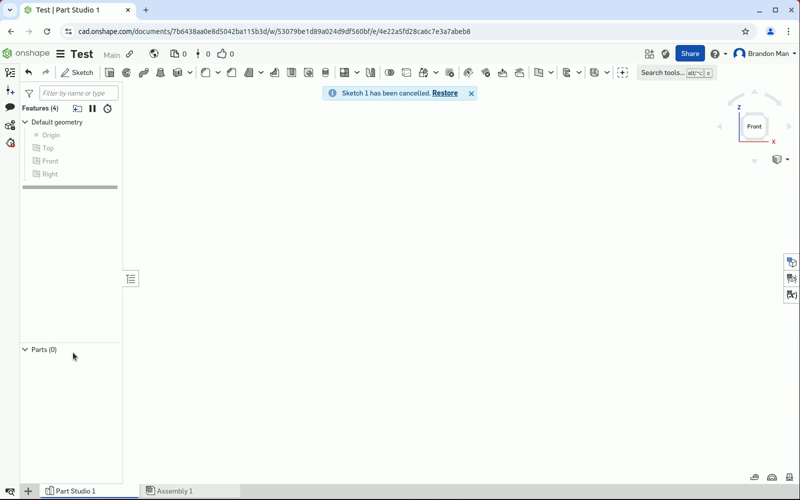
key_down(shift)
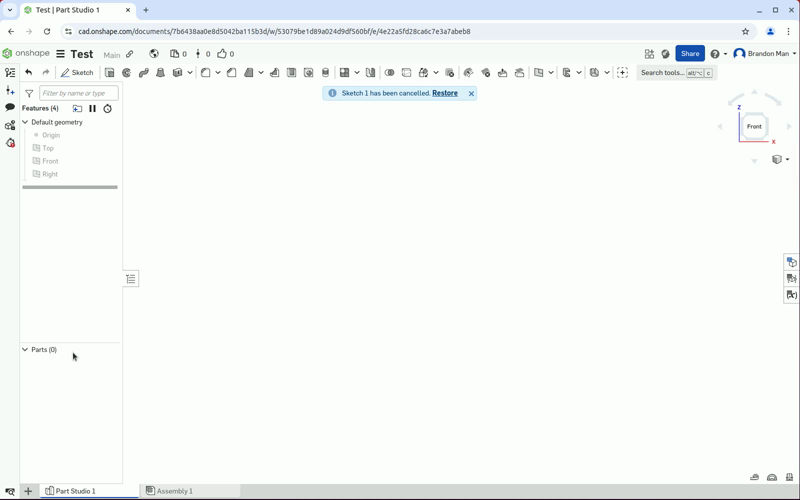
key(left)
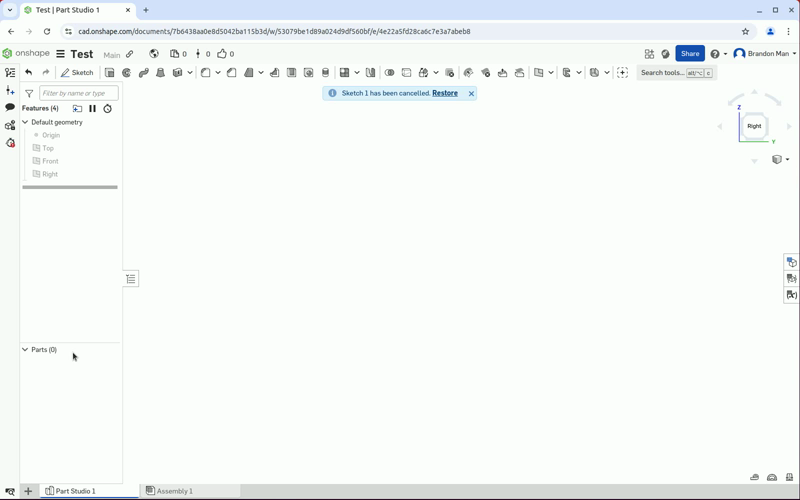
key_up(shift)
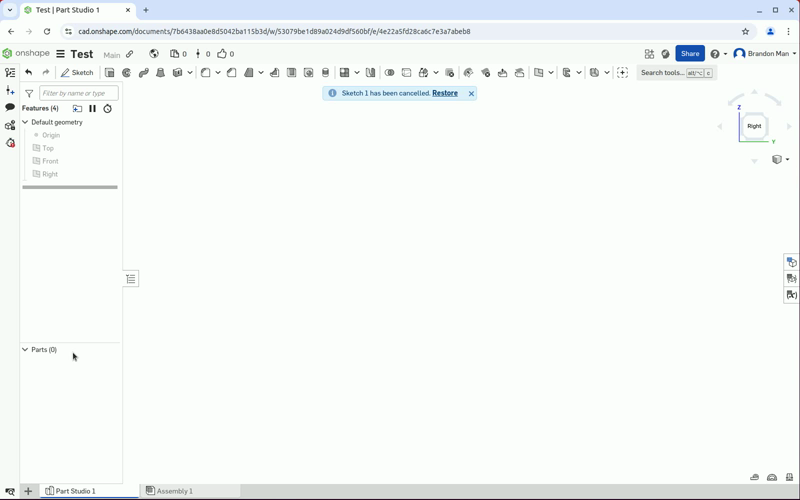
mouse_move(73, 352)
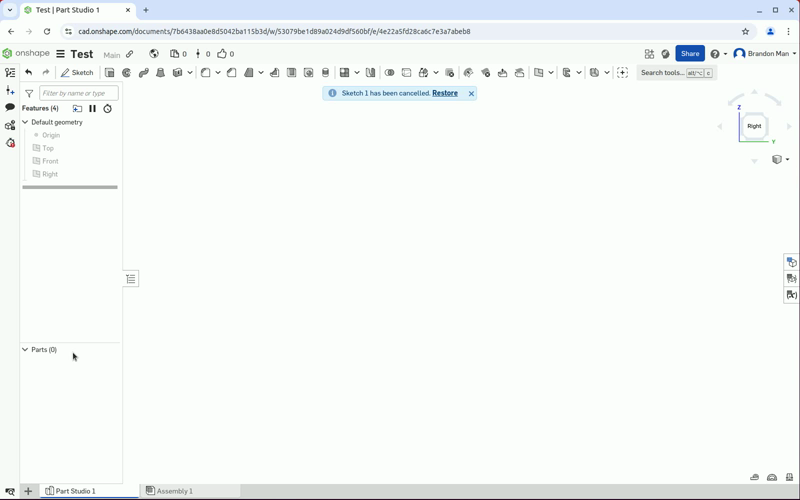
key(shift+y)
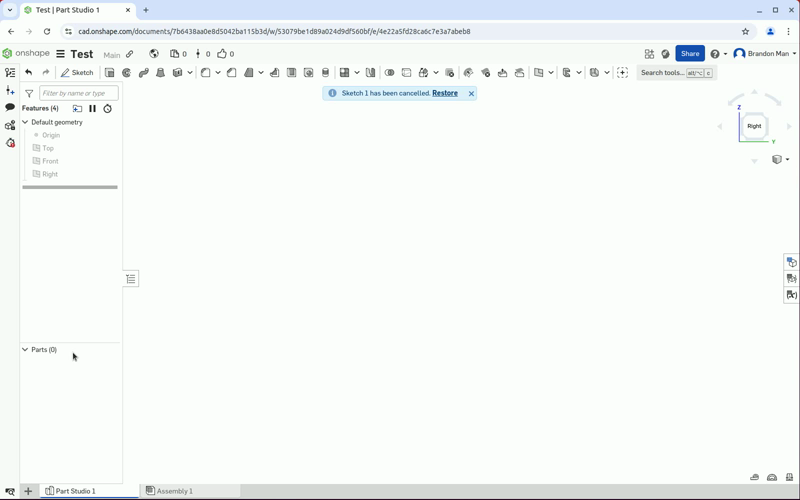
key(shift+s)
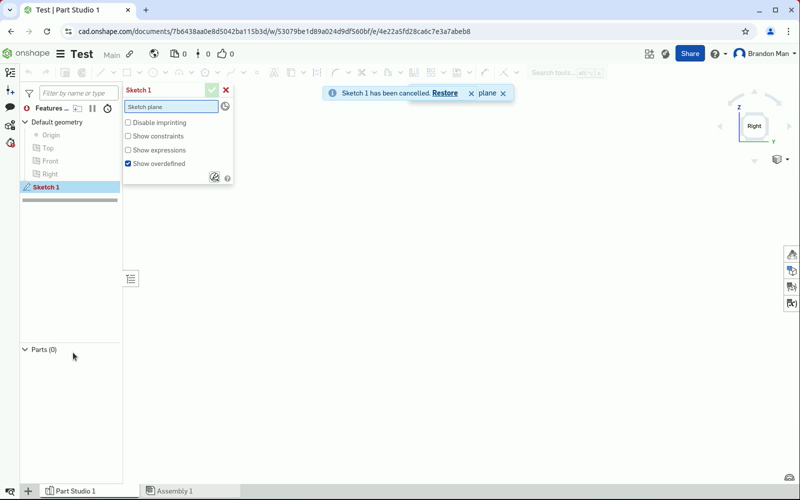
mouse_move(73, 176)
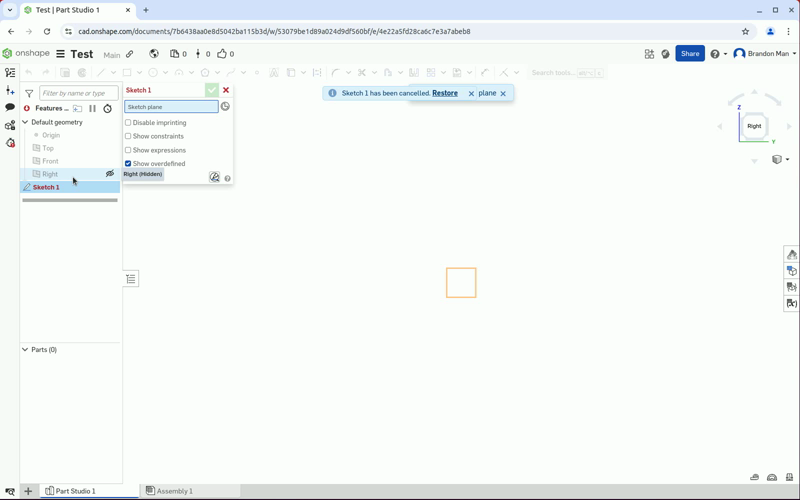
click(73, 176)
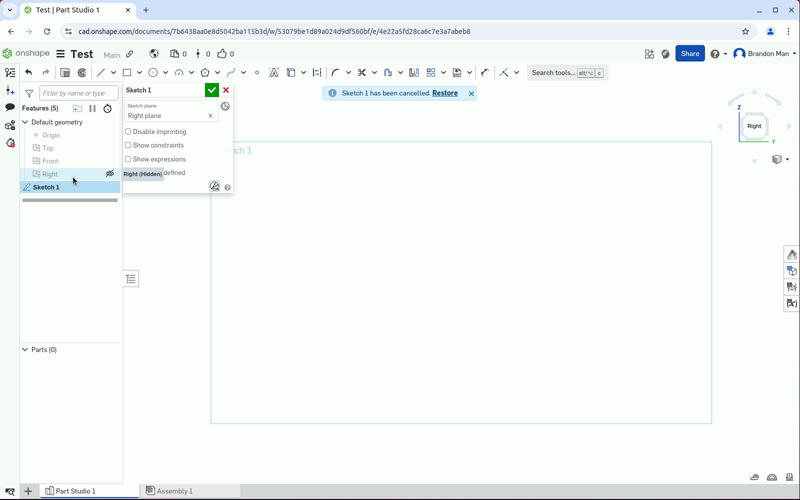
mouse_move(73, 352)
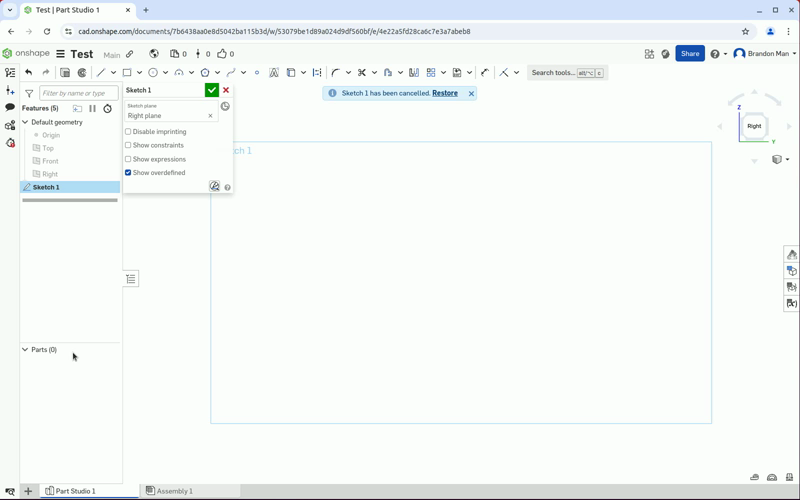
key(y)
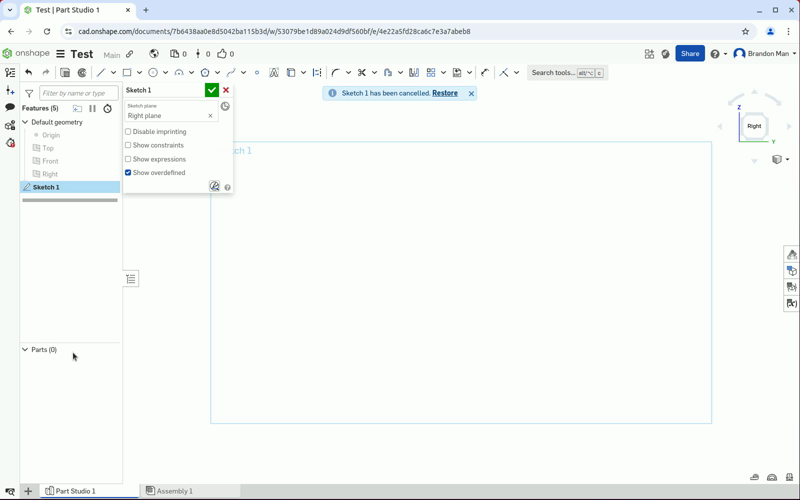
key(c)
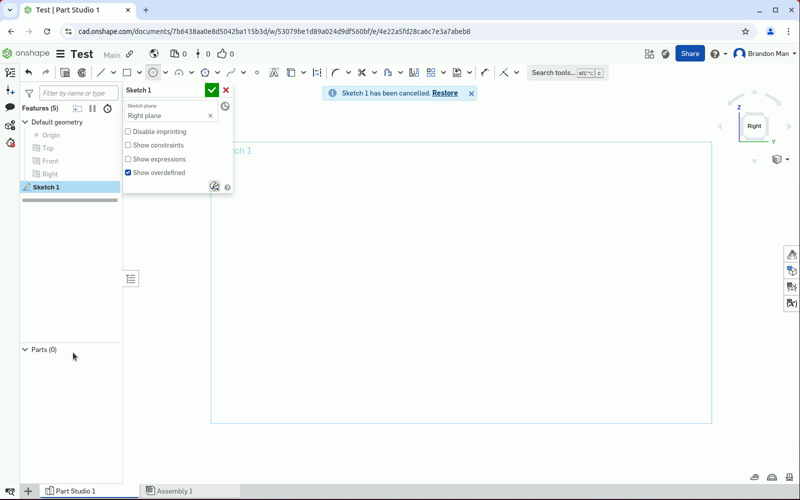
key_down(shift)
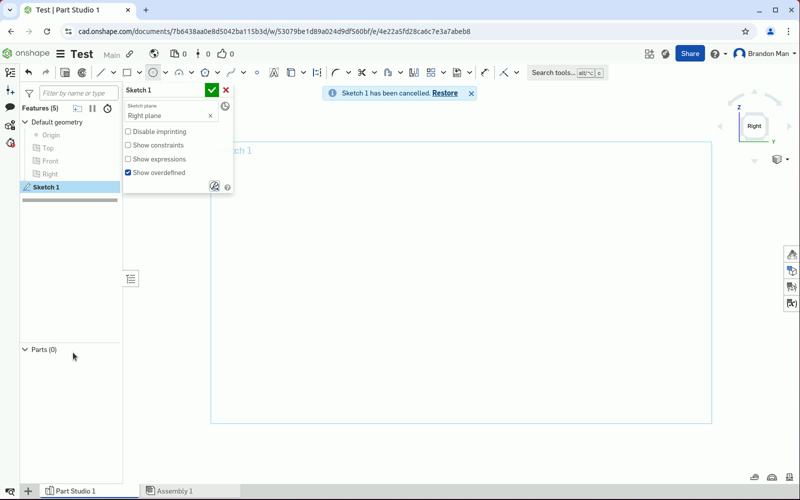
mouse_move(461, 282)
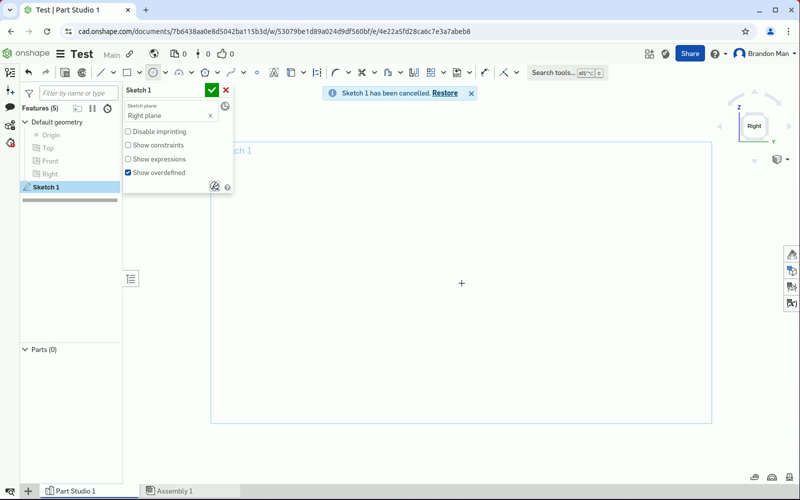
click(461, 282)
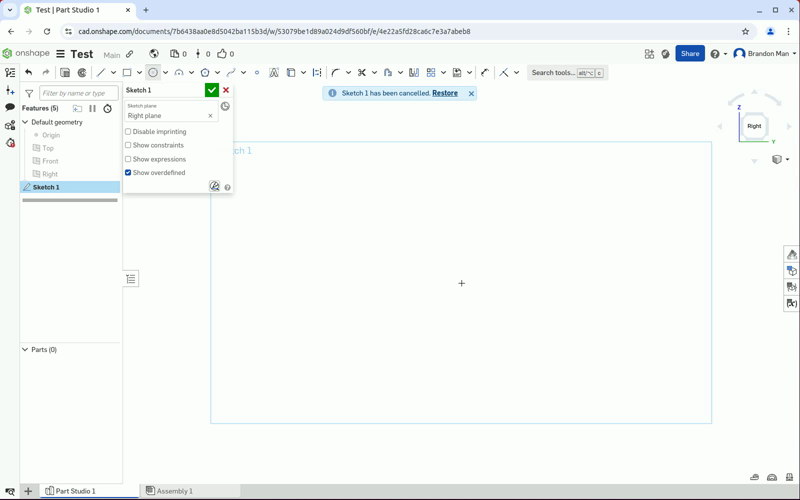
key_up(shift)
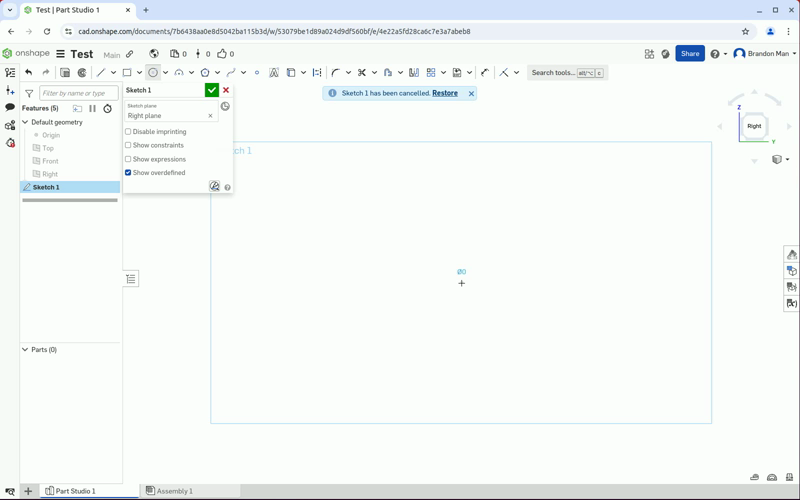
mouse_move(467, 282)
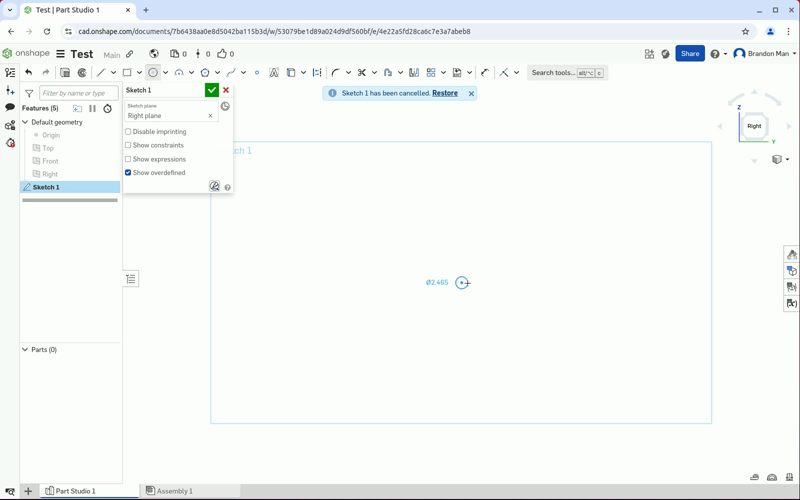
click(467, 282)
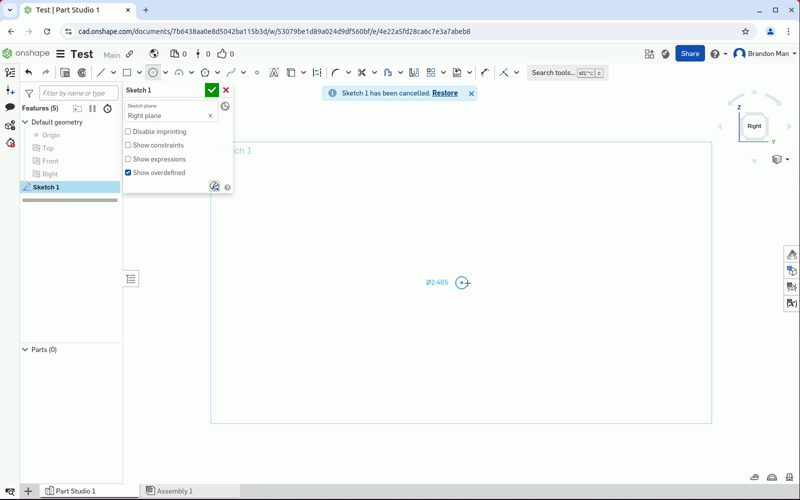
key(esc)
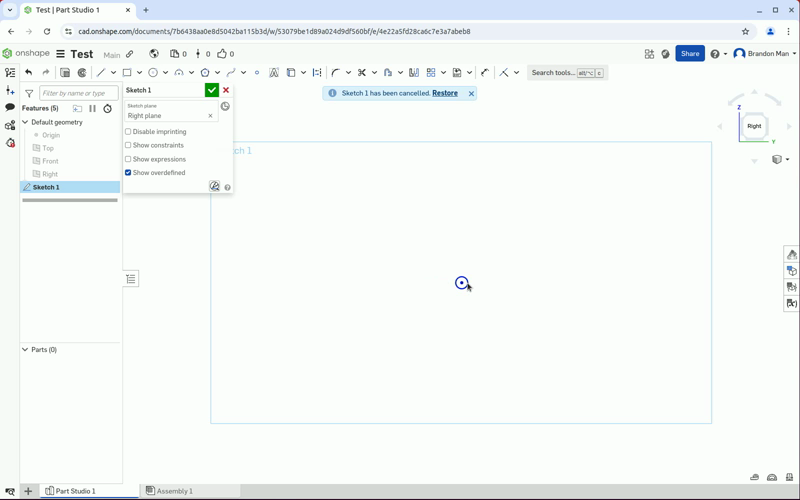
mouse_move(465, 286)
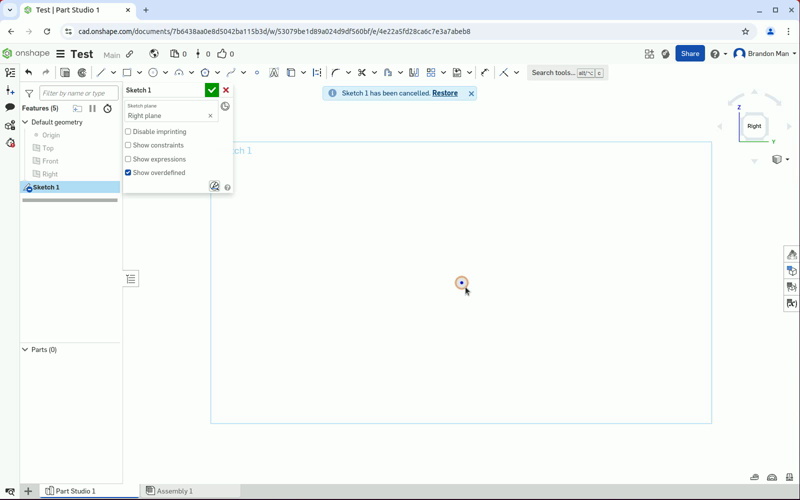
scroll(6)
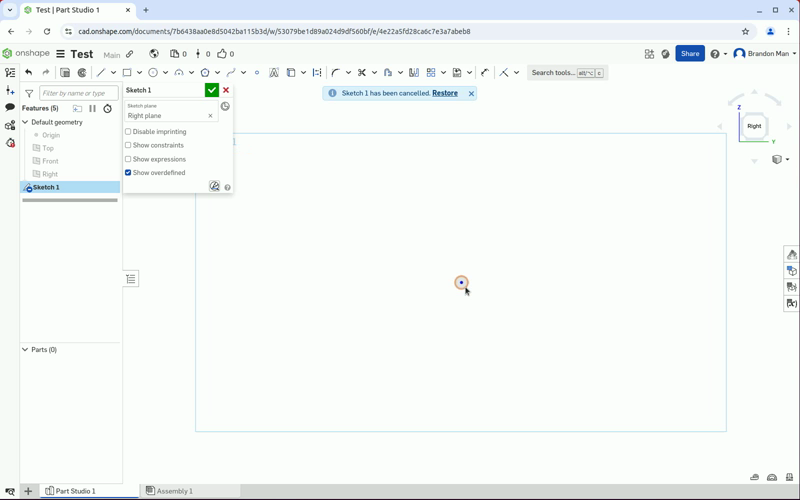
scroll(6)
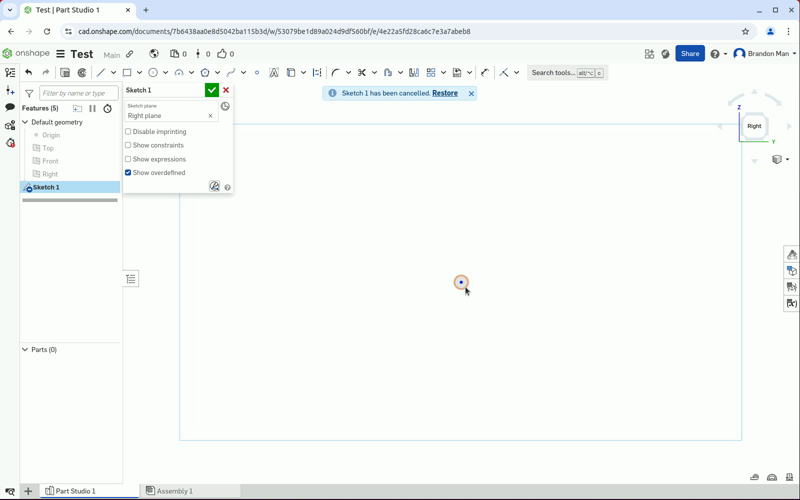
scroll(6)
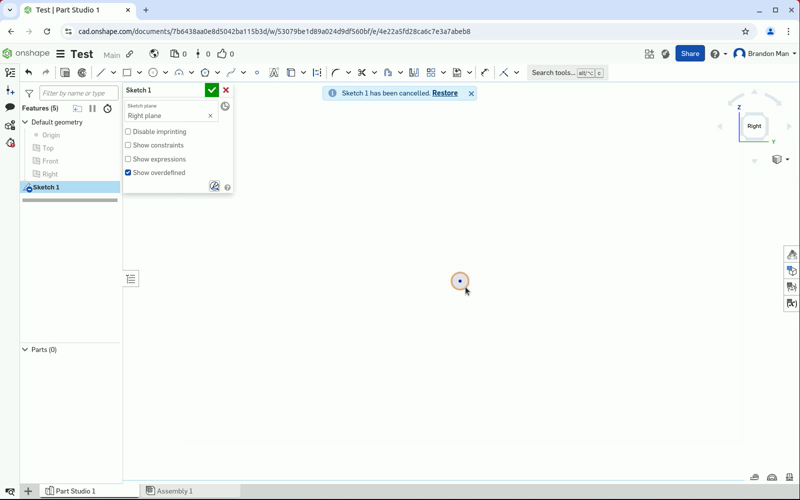
scroll(6)
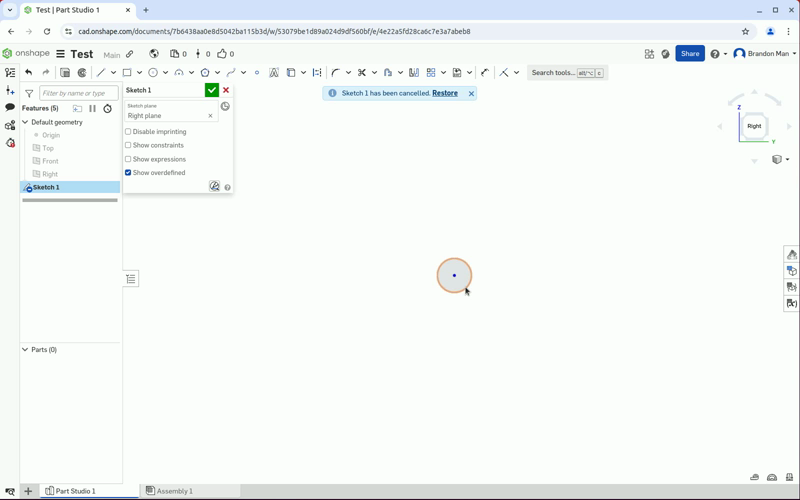
scroll(6)
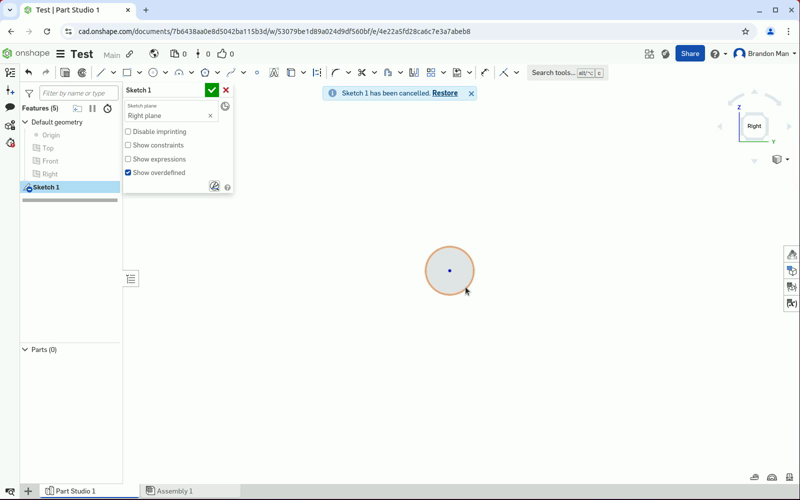
scroll(6)
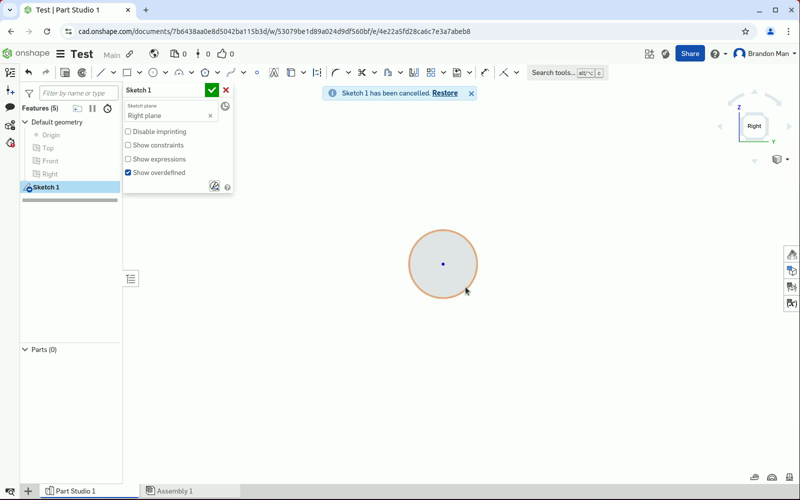
scroll(6)
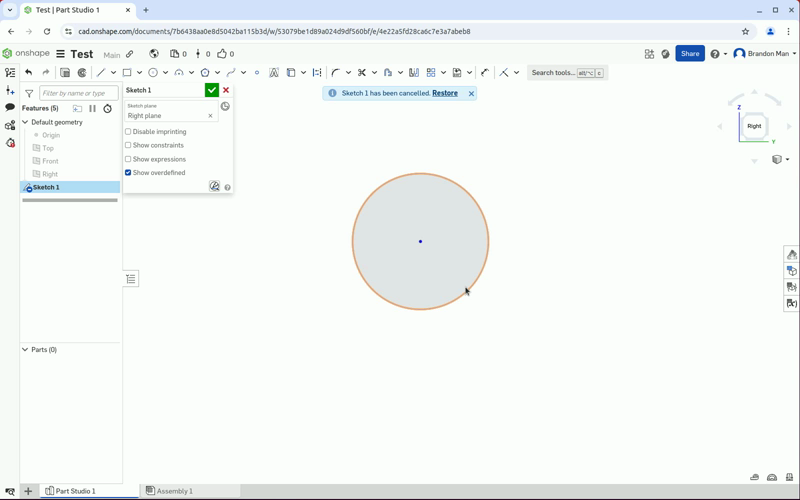
click(465, 286)
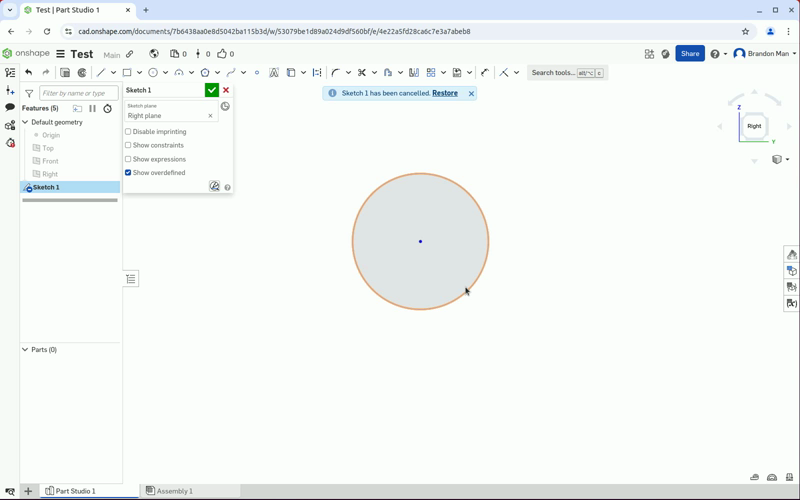
scroll(-6)
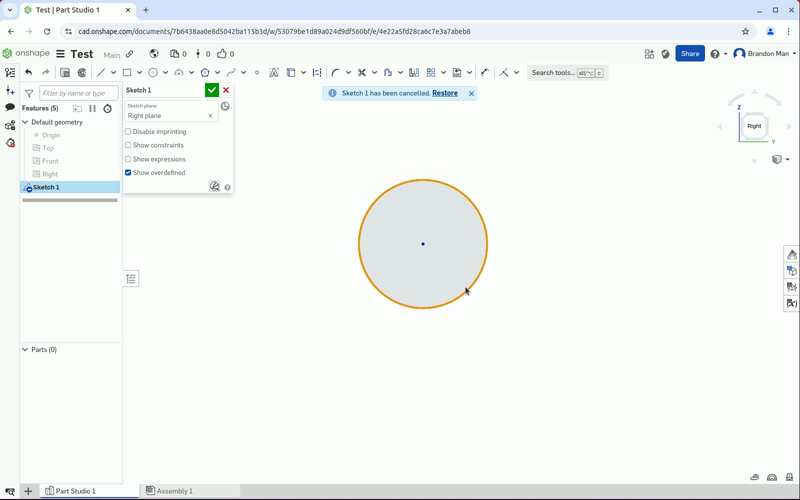
scroll(-6)
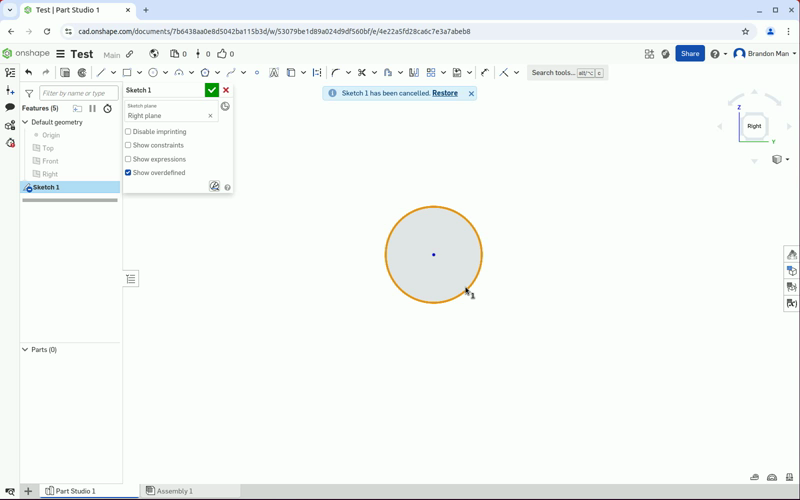
scroll(-6)
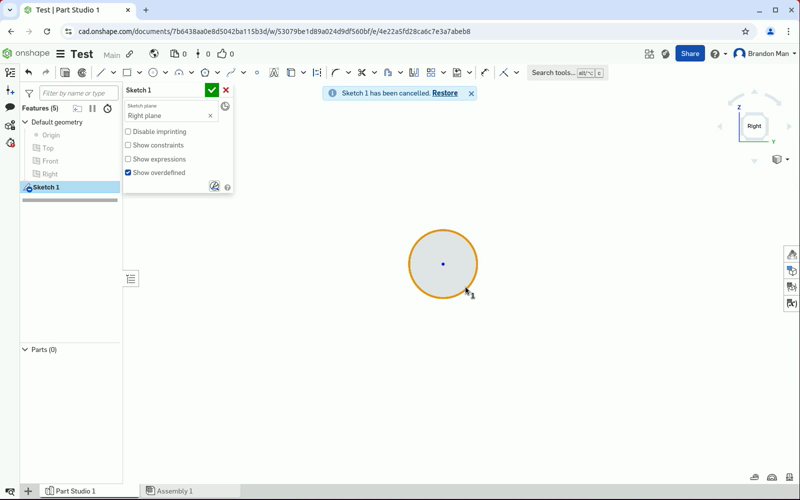
scroll(-6)
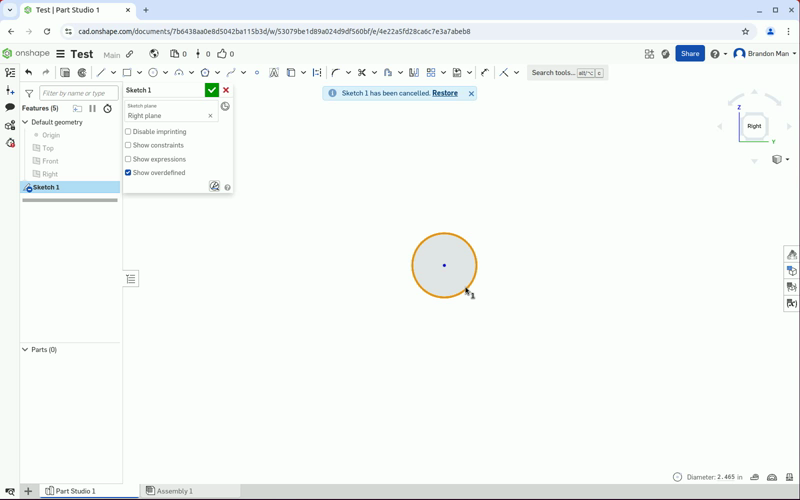
scroll(-6)
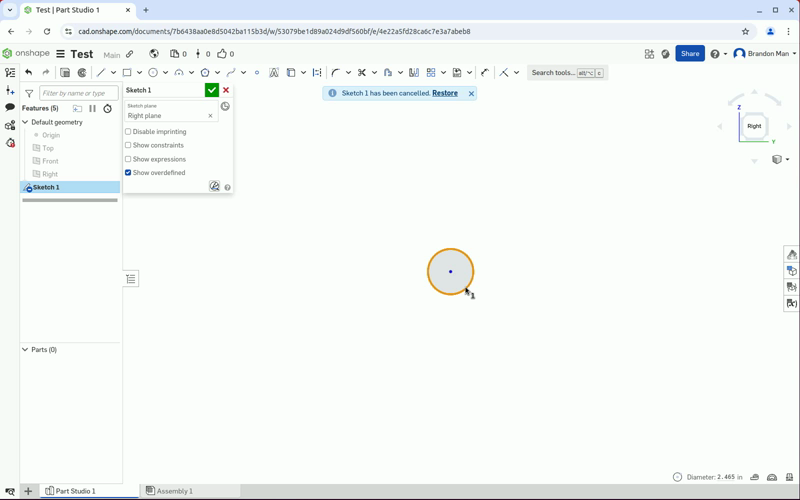
scroll(-6)
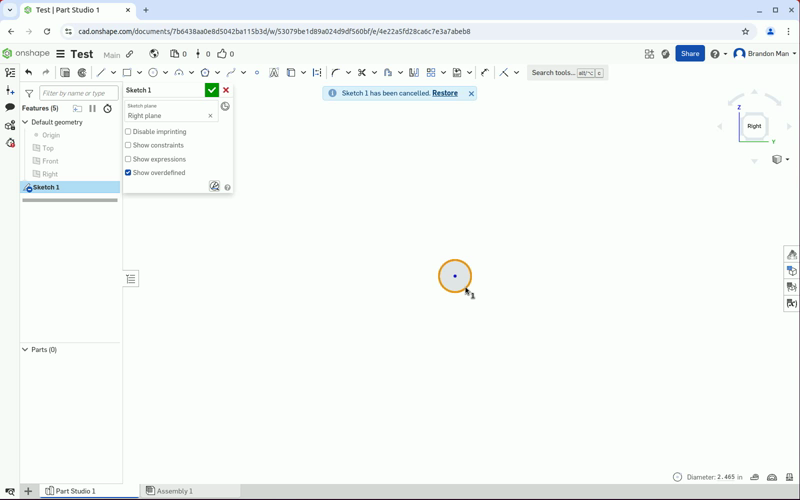
scroll(-6)
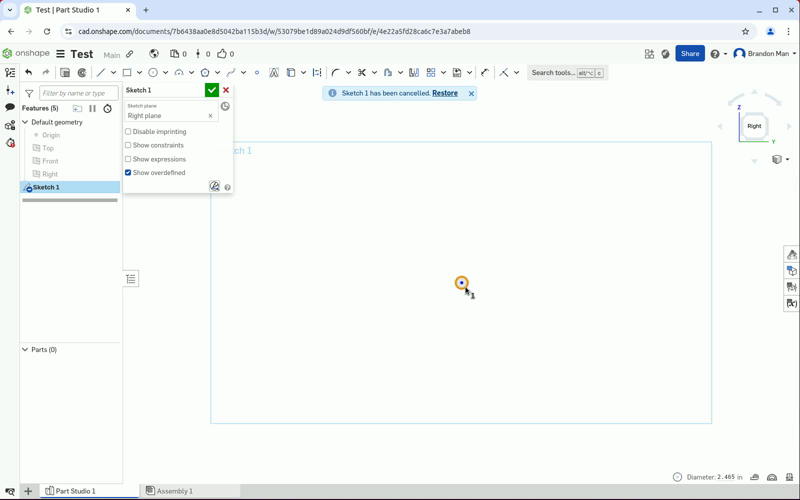
mouse_move(73, 352)
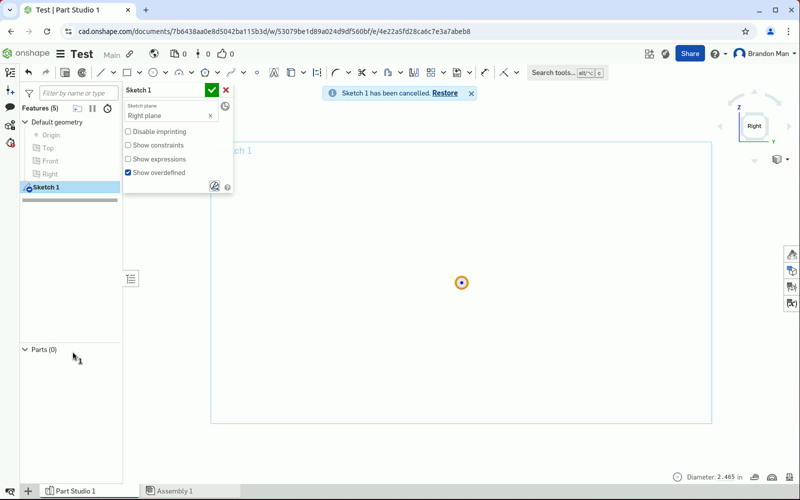
key(shift+y)
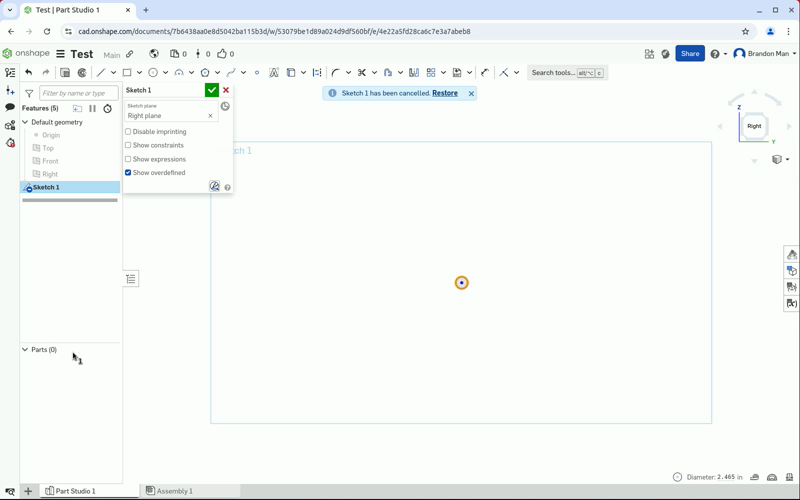
key(shift+e)
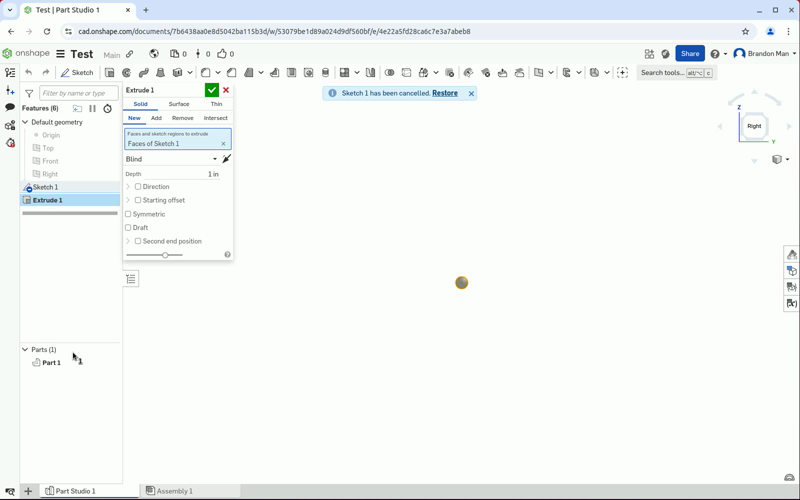
mouse_move(143, 106)
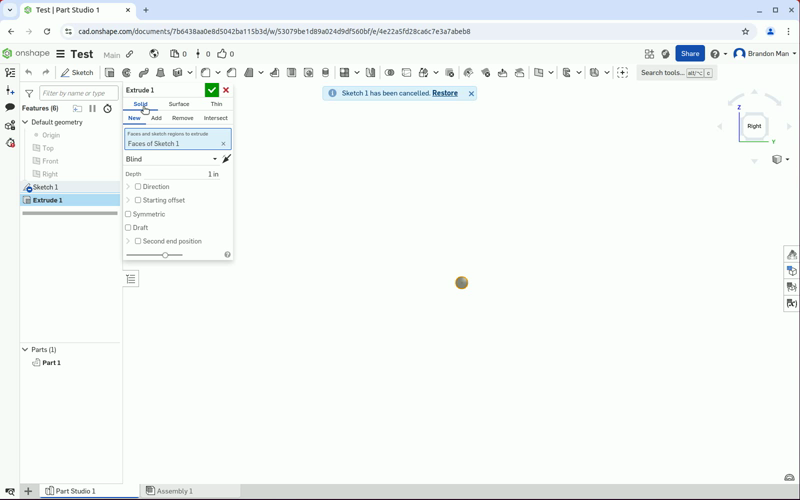
click(143, 106)
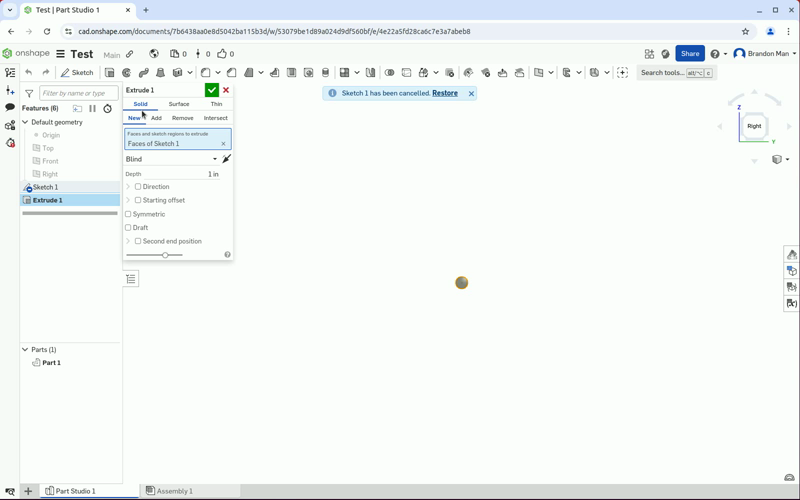
mouse_move(137, 120)
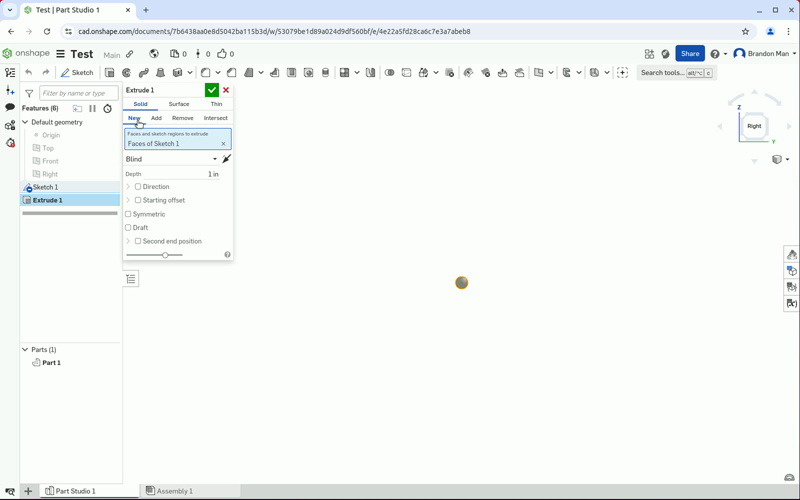
click(137, 120)
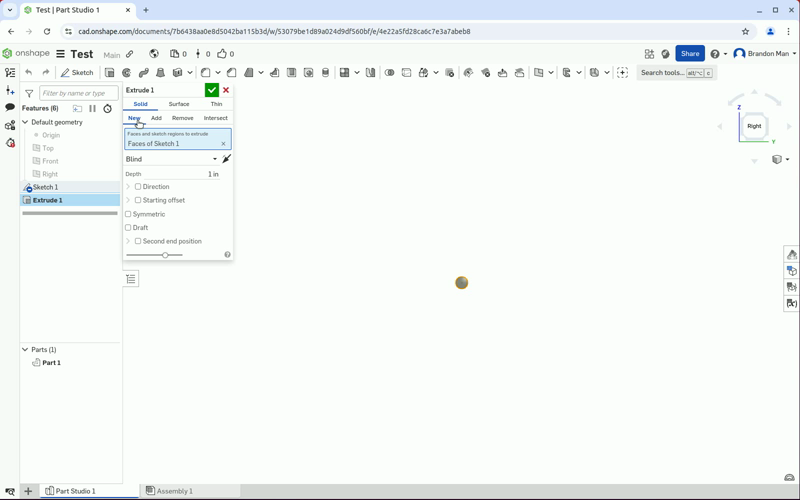
key(tab, 4)
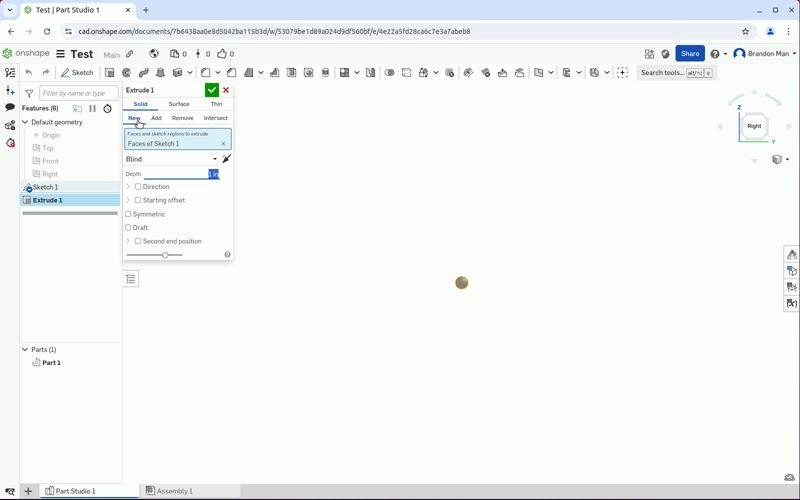
text(20.942)
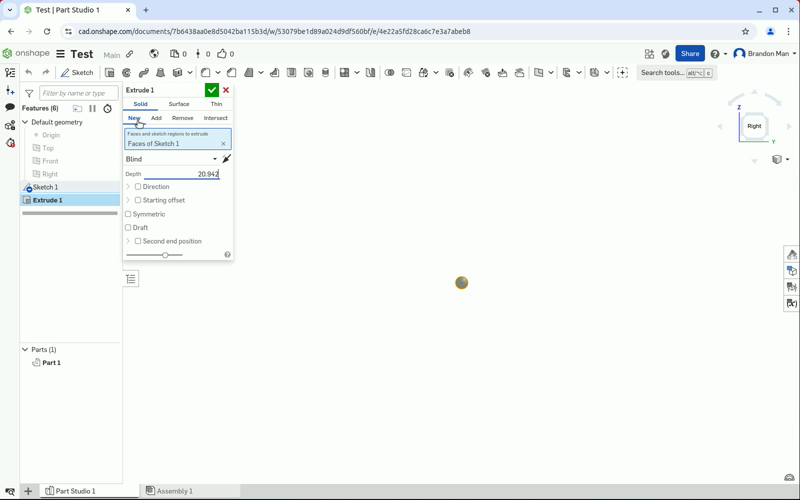
key(enter)
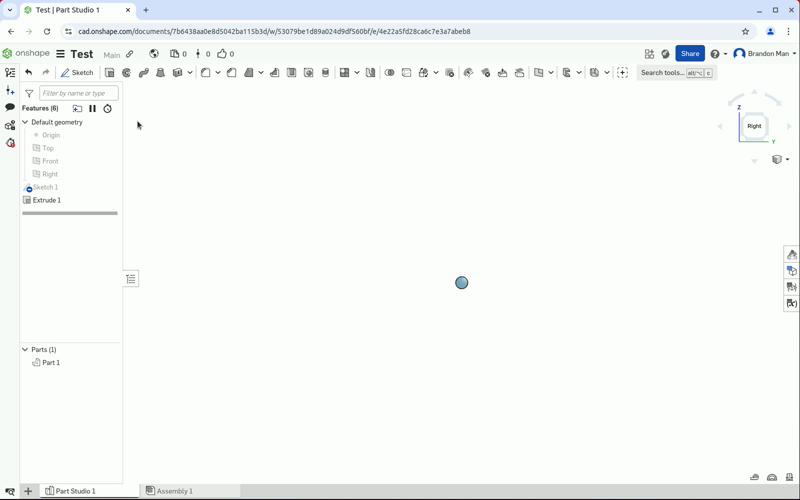
key(shift+h)
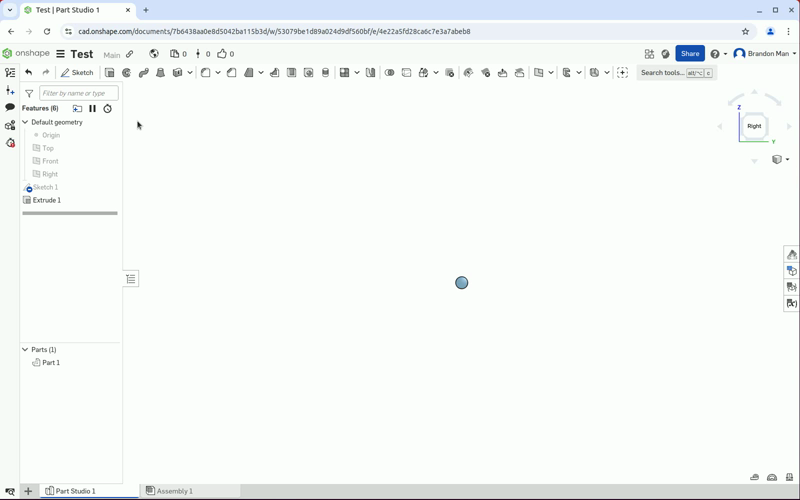
key(shift+h)
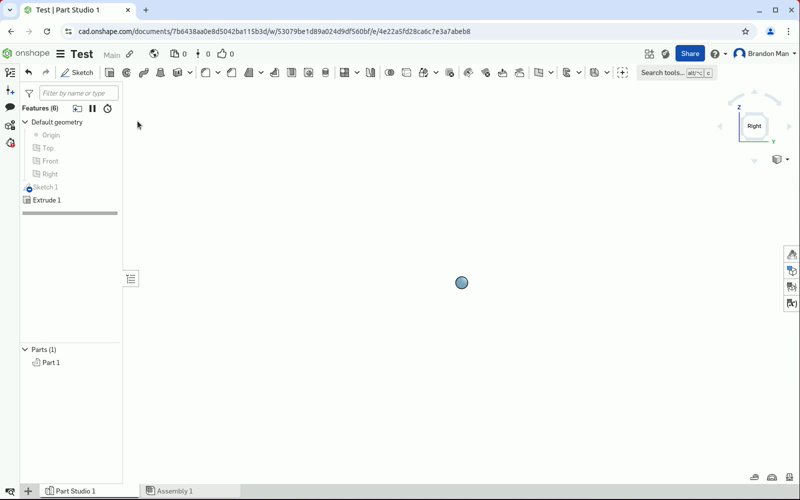
mouse_move(73, 189)
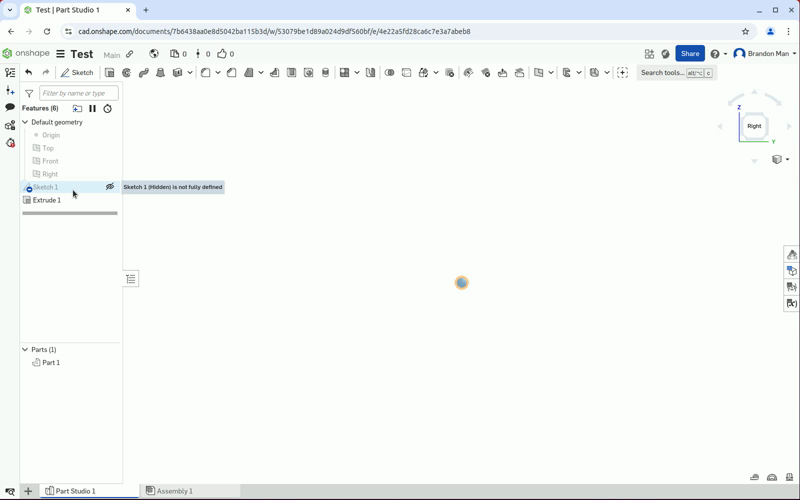
click(73, 189)
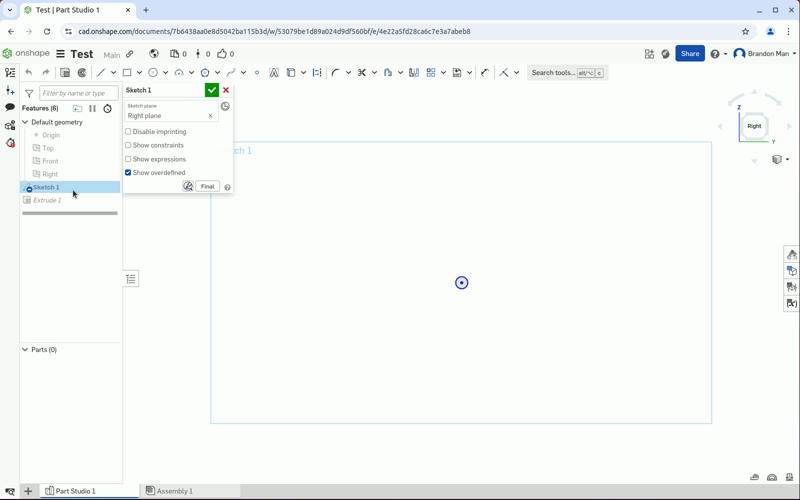
mouse_move(229, 92)
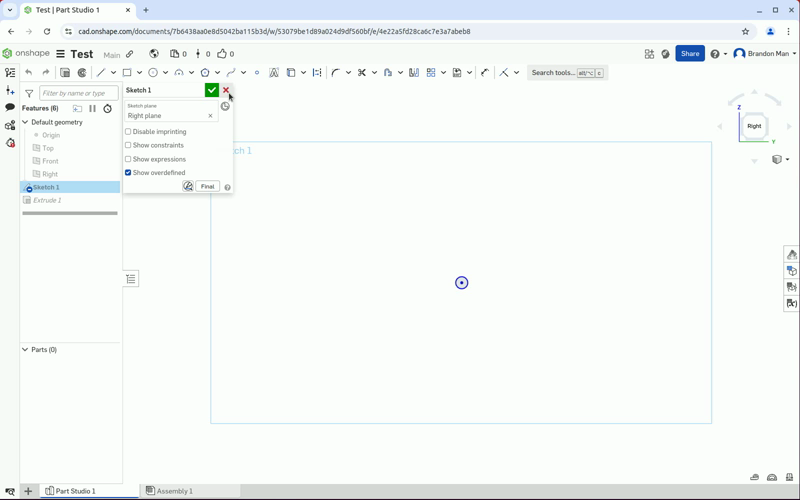
click(229, 92)
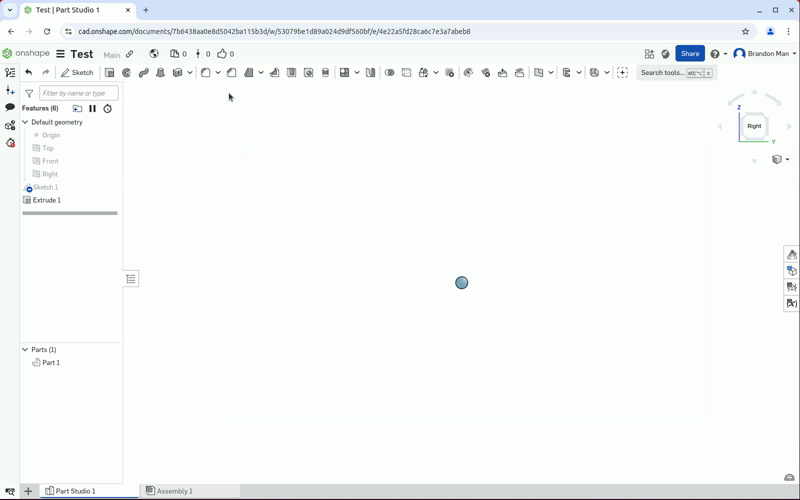
mouse_move(73, 352)
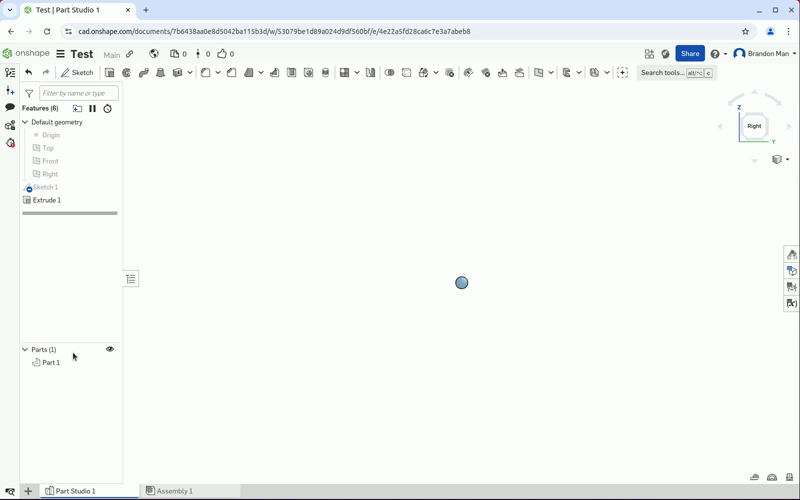
key(y)
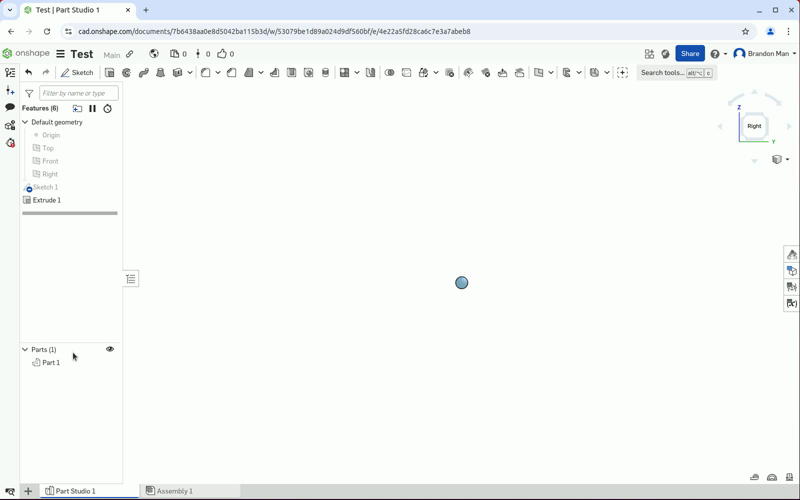
key(shift+p)
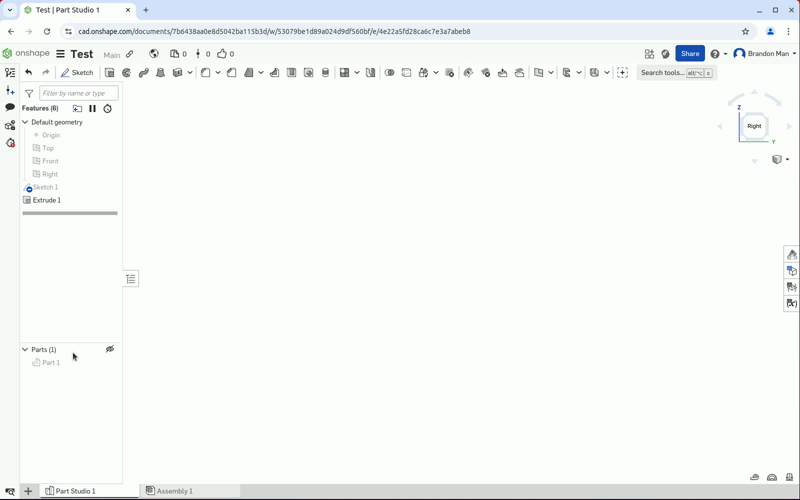
key(space)
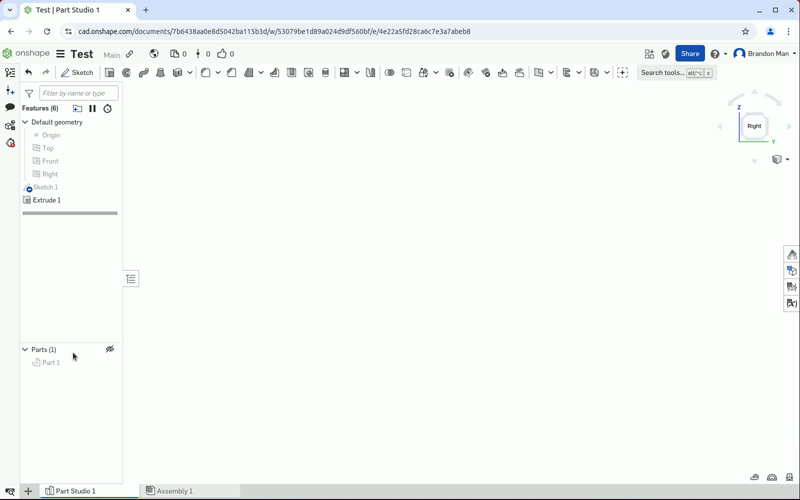
key_down(shift)
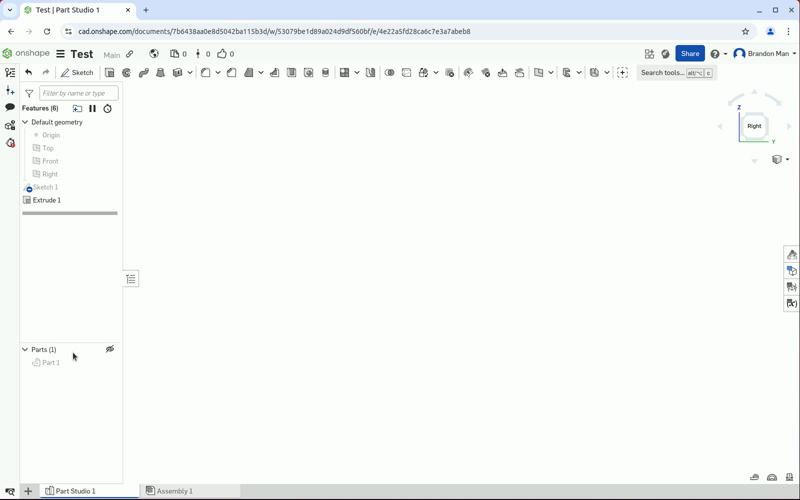
key(right)
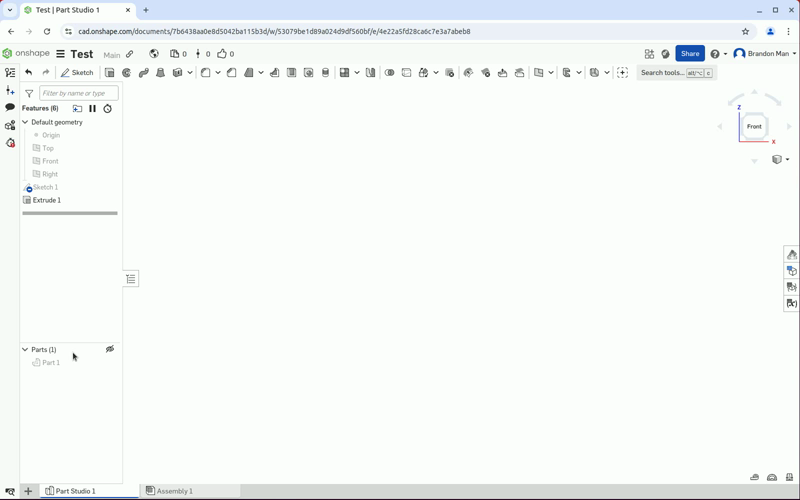
key_up(shift)
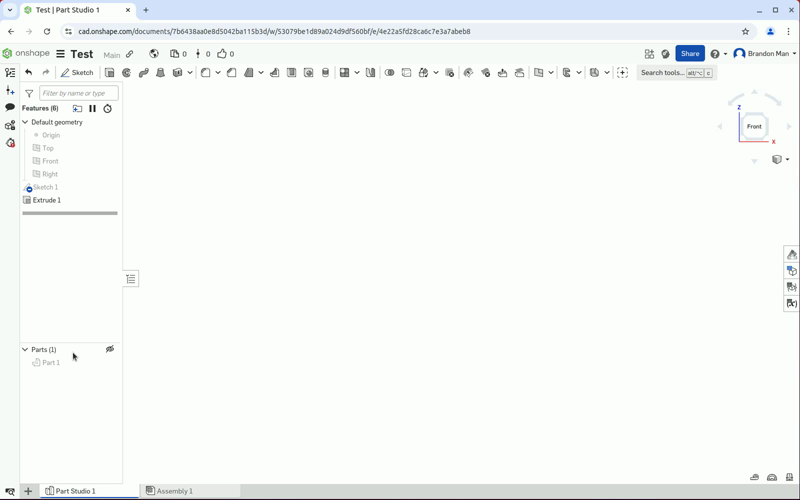
mouse_move(73, 352)
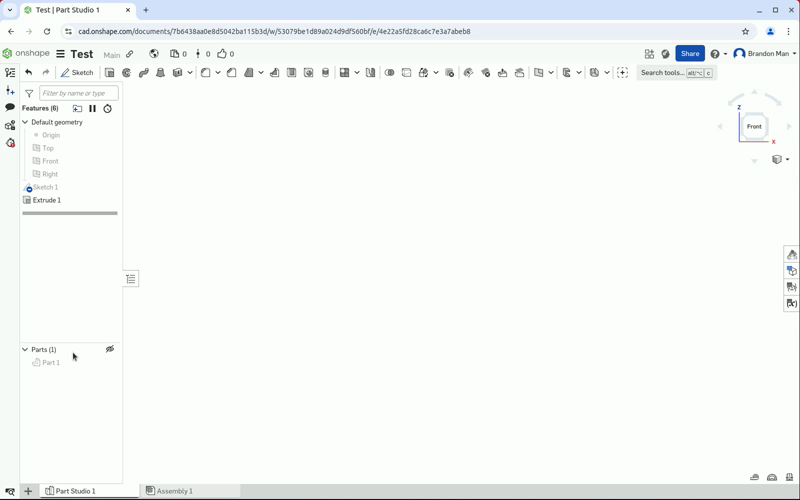
key(shift+y)
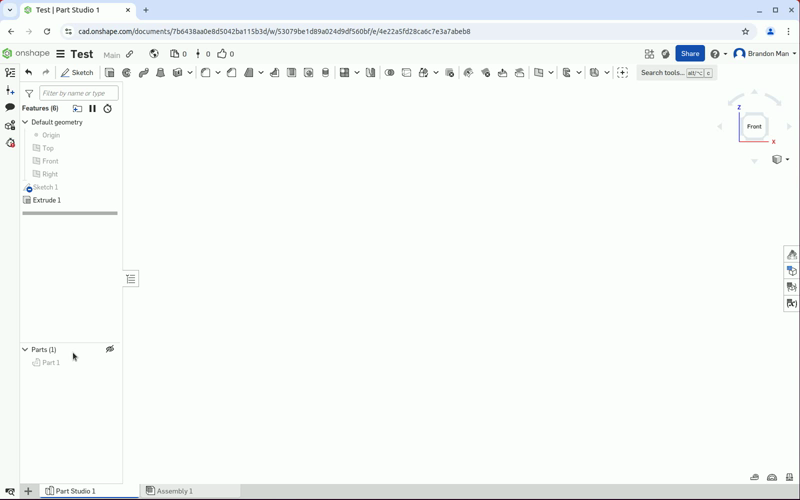
key(shift+s)
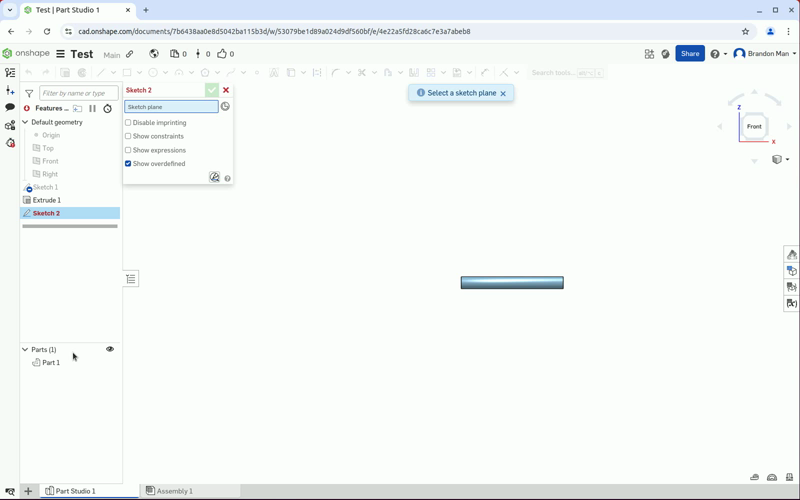
mouse_move(73, 163)
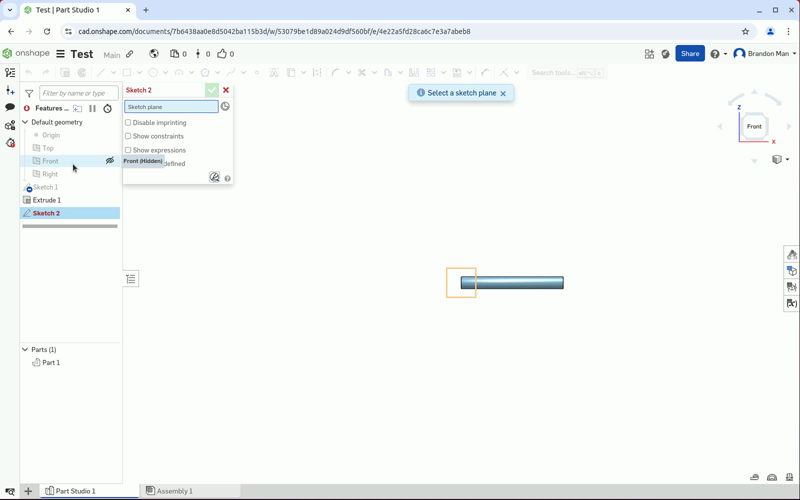
click(73, 163)
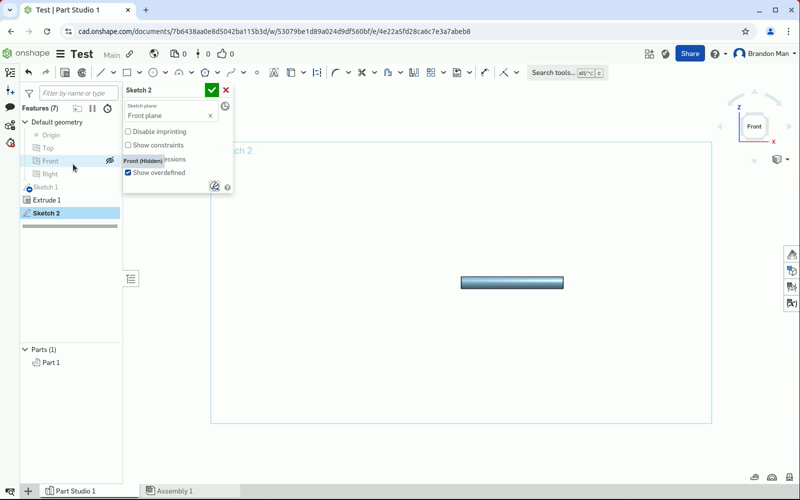
mouse_move(73, 352)
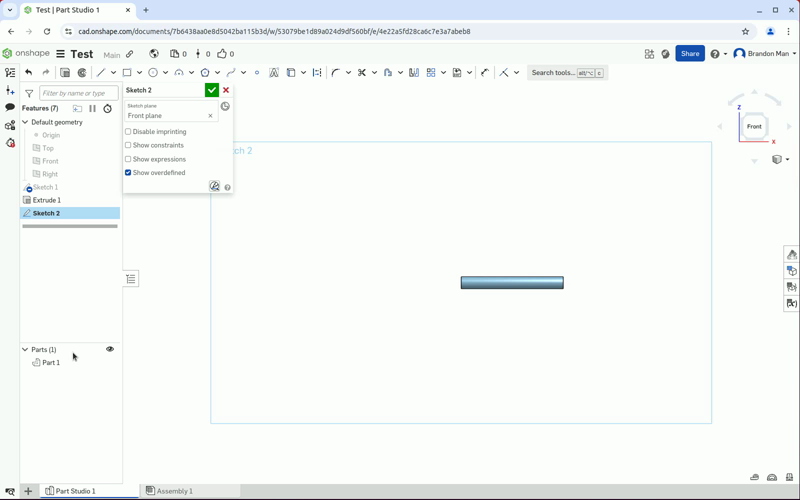
key(y)
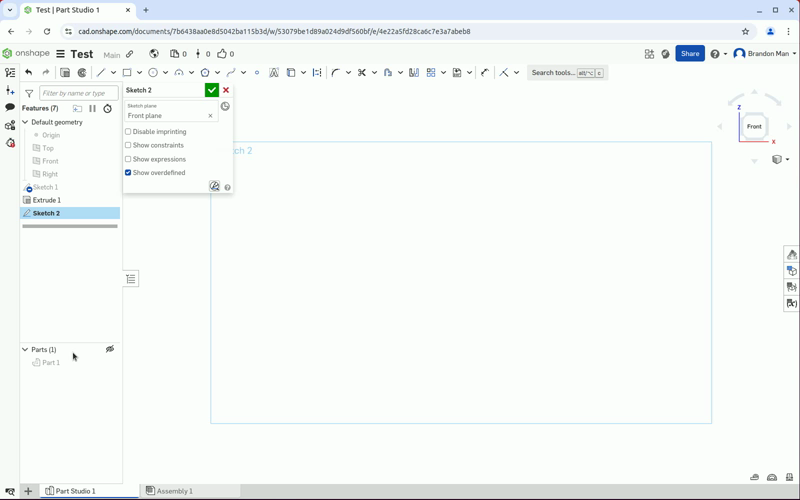
key(l)
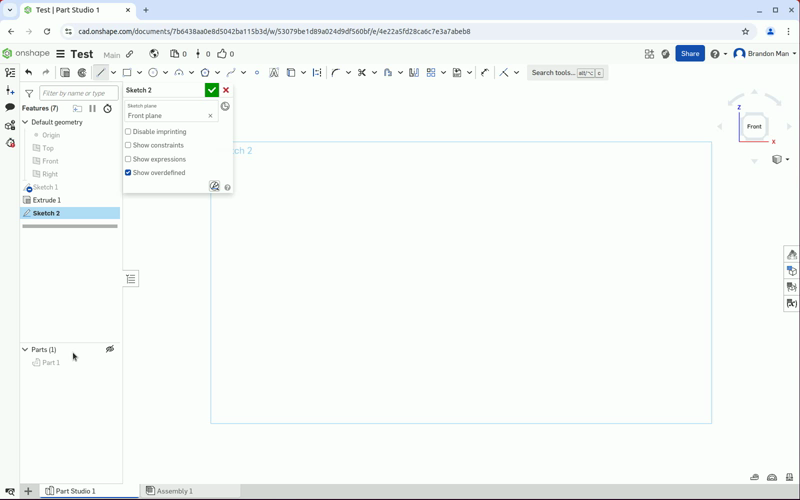
key_down(shift)
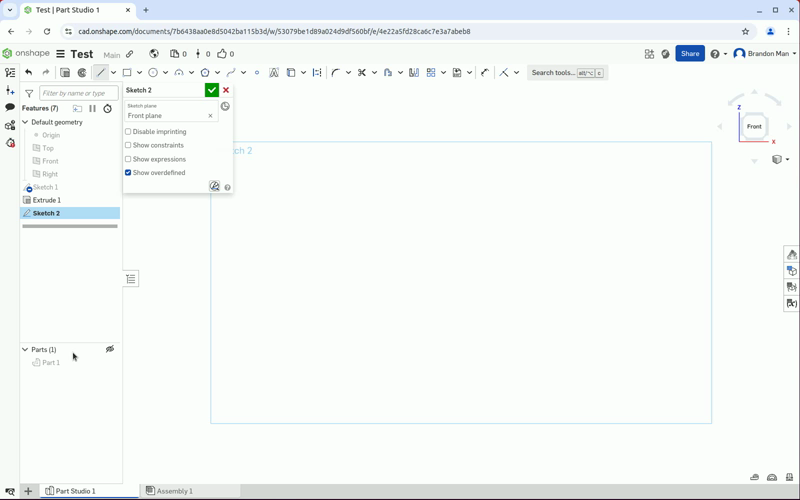
mouse_move(562, 298)
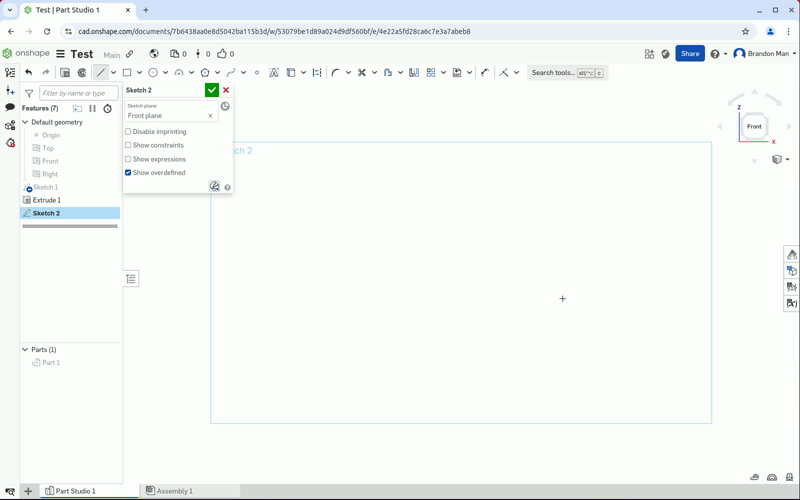
click(562, 298)
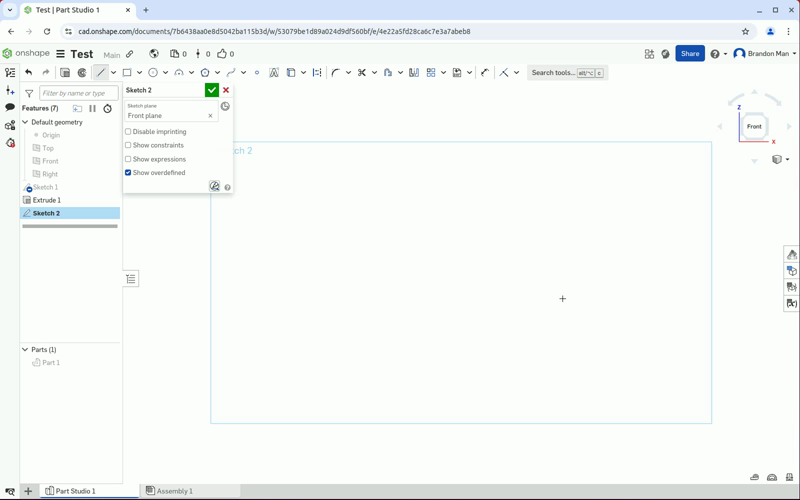
key_up(shift)
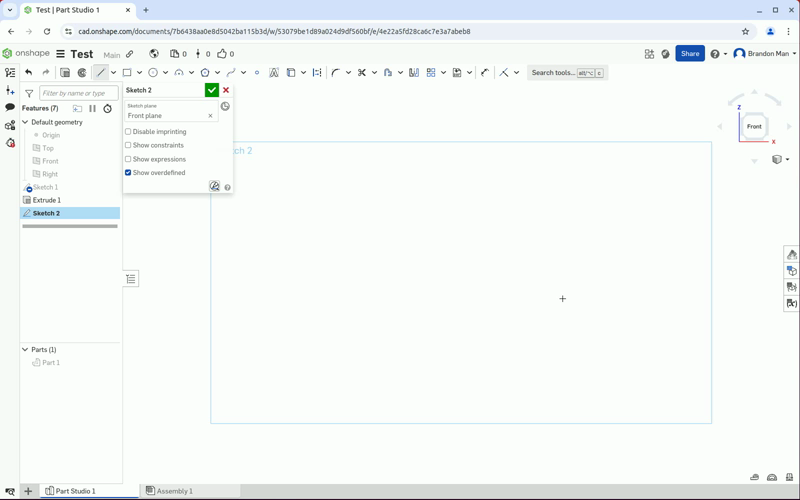
key_down(shift)
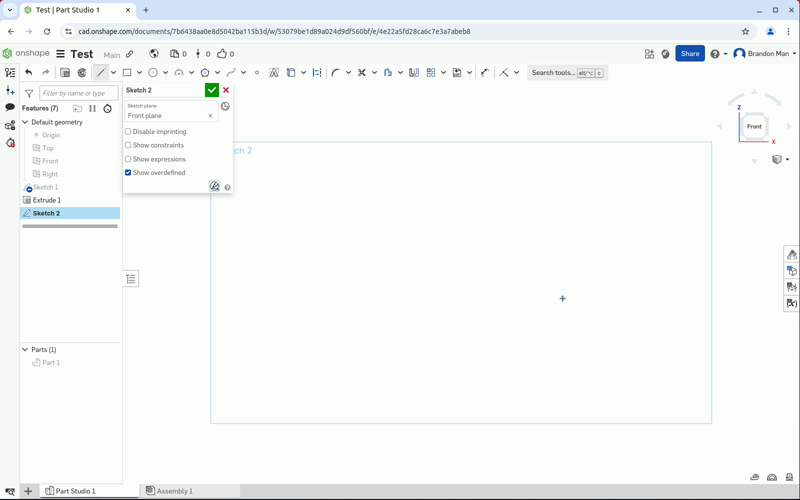
mouse_move(589, 298)
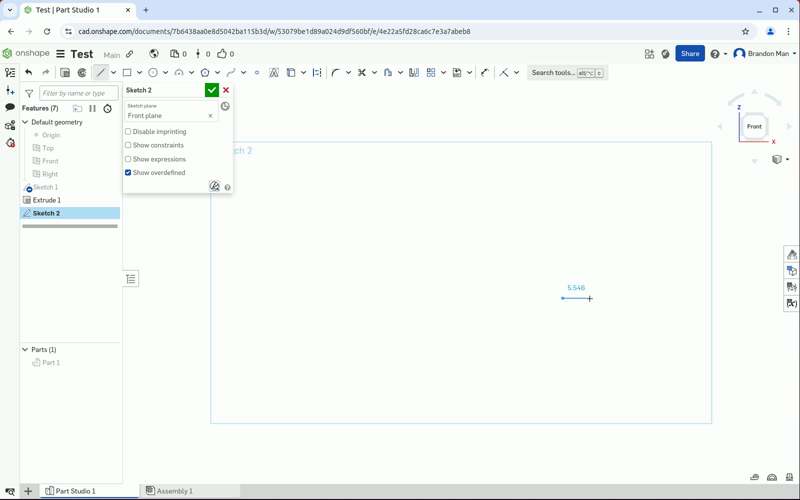
mouse_move(573, 298)
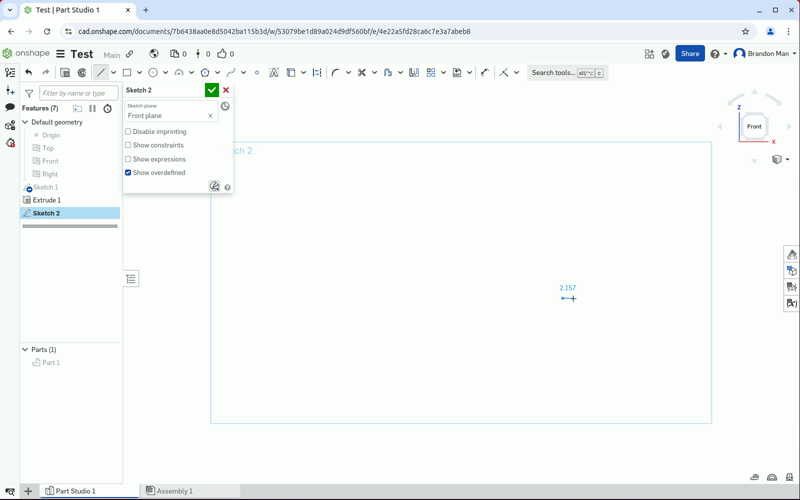
click(573, 298)
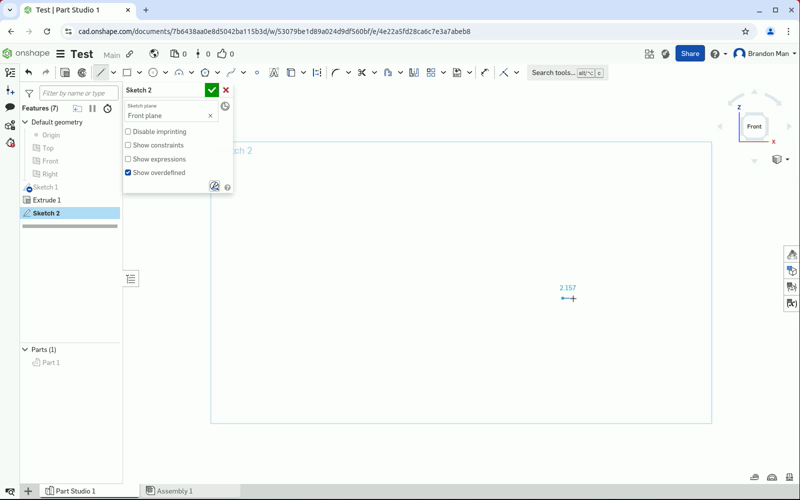
key_up(shift)
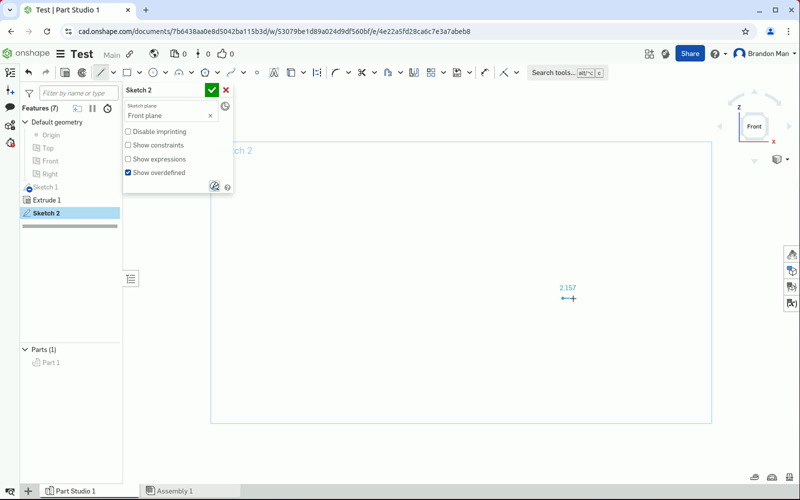
key_down(shift)
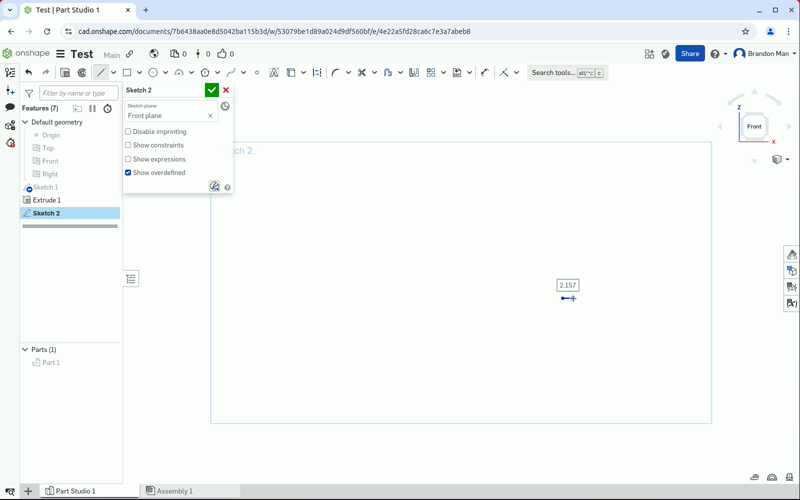
mouse_move(589, 298)
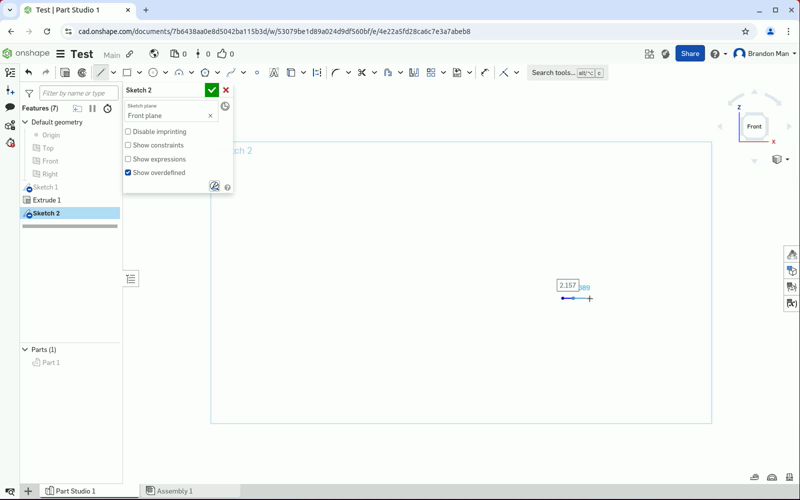
mouse_move(573, 267)
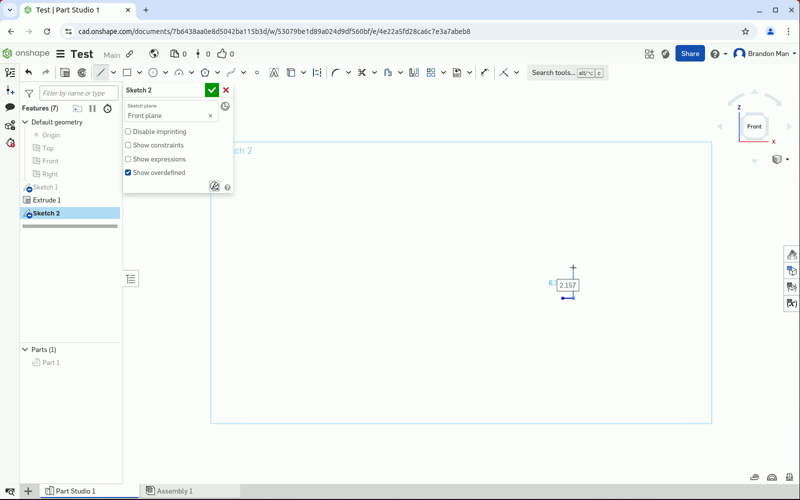
click(573, 267)
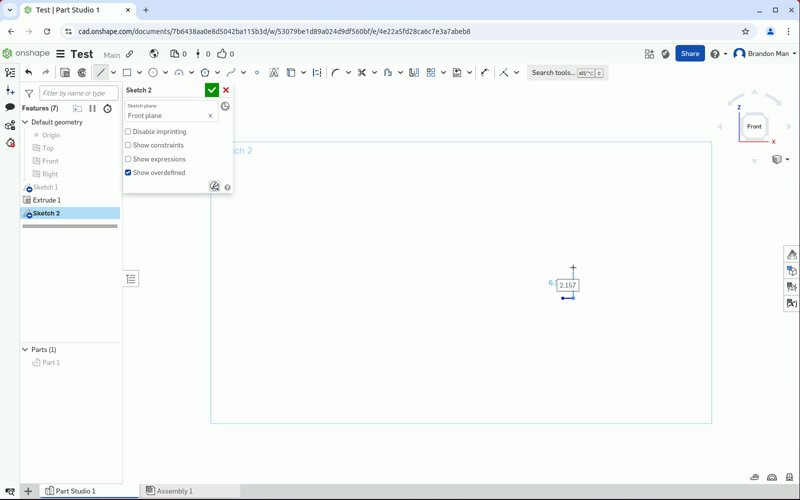
key_up(shift)
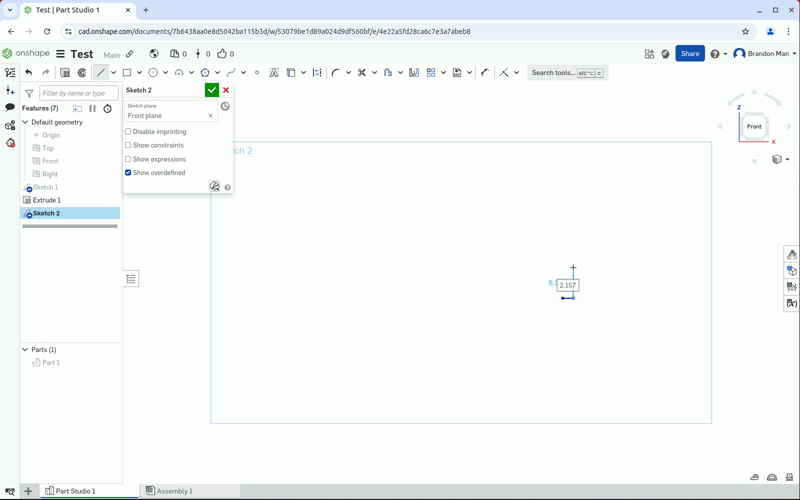
key_down(shift)
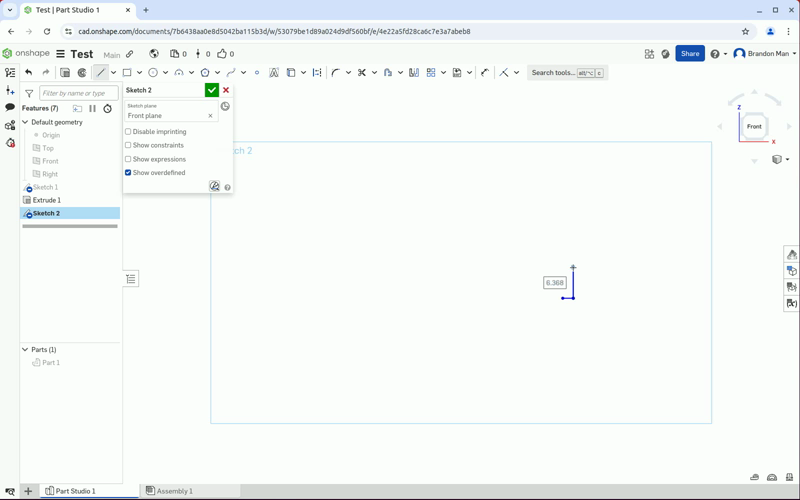
mouse_move(589, 267)
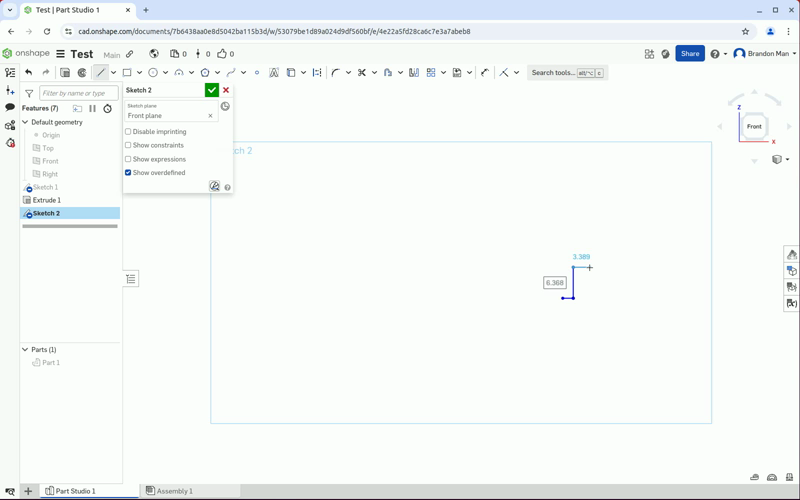
mouse_move(562, 267)
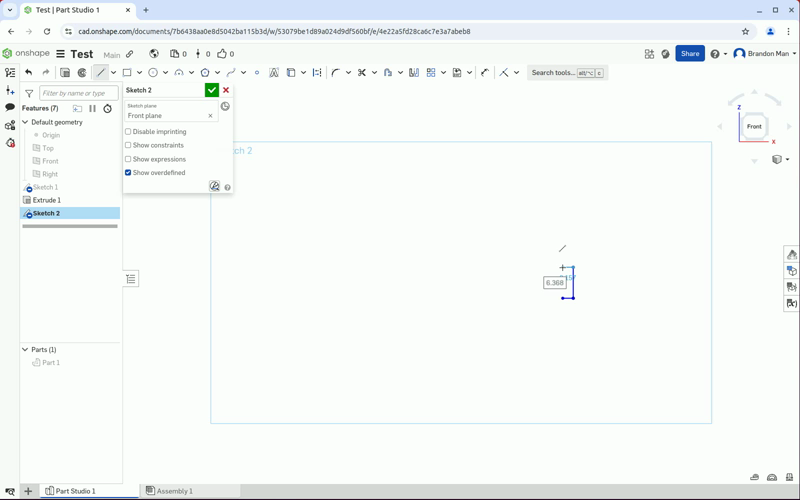
click(562, 267)
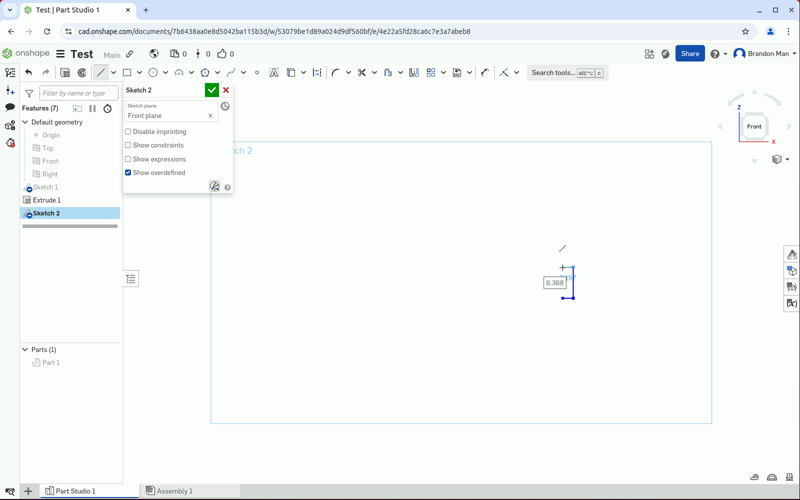
key_up(shift)
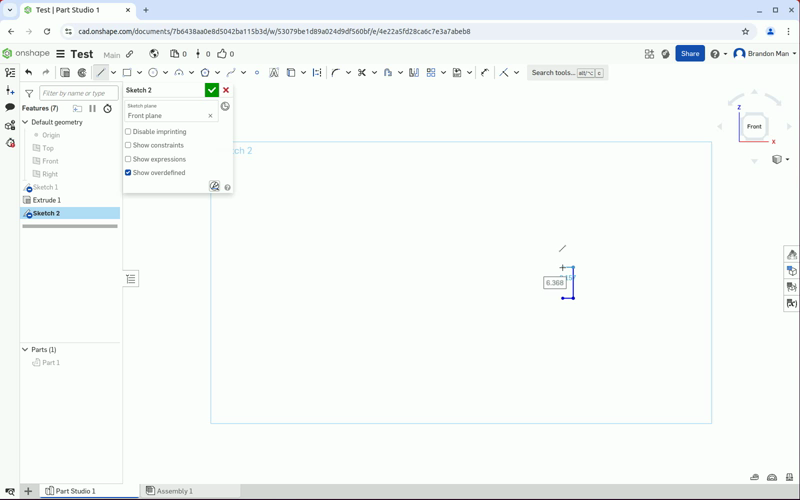
mouse_move(589, 267)
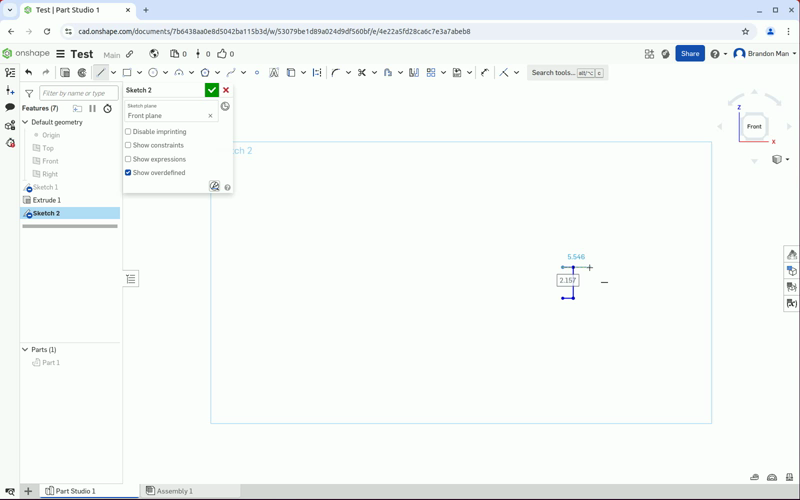
key_down(shift)
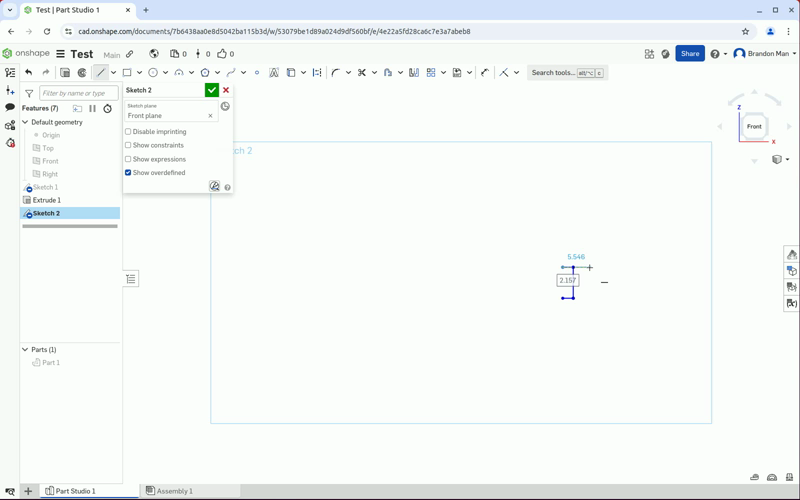
mouse_move(562, 298)
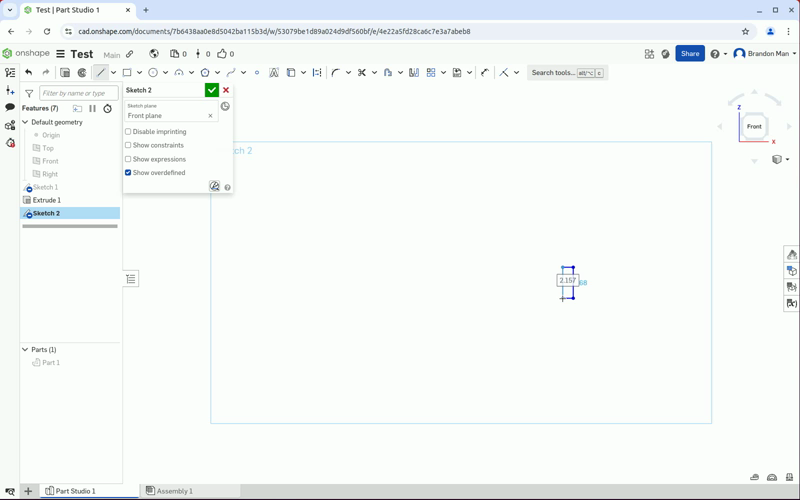
key_up(shift)
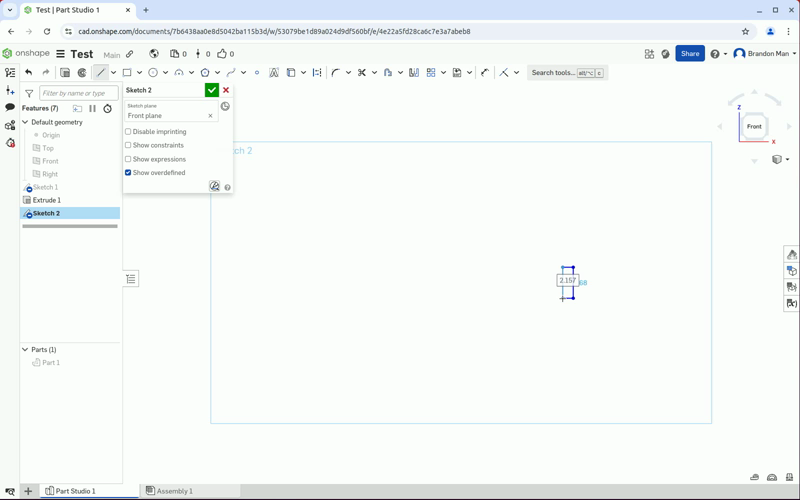
click(562, 298)
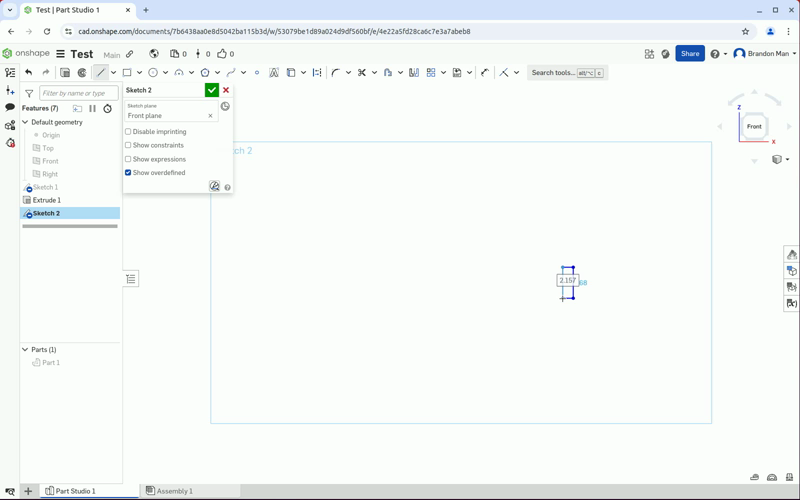
key(esc)
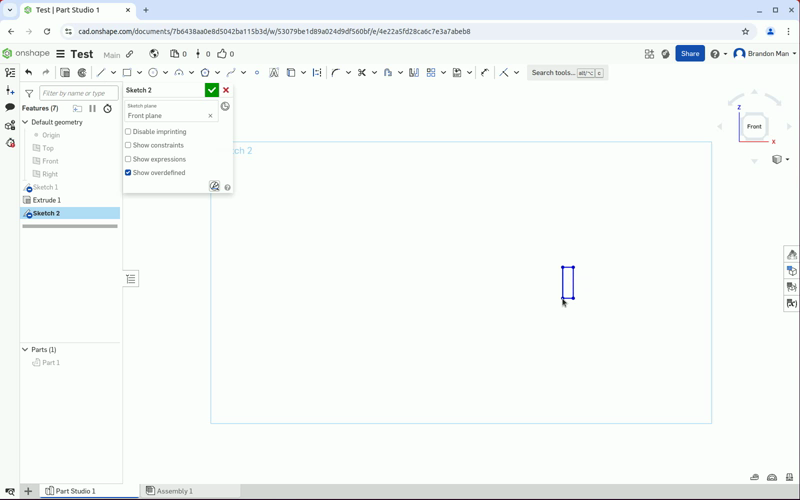
mouse_move(570, 278)
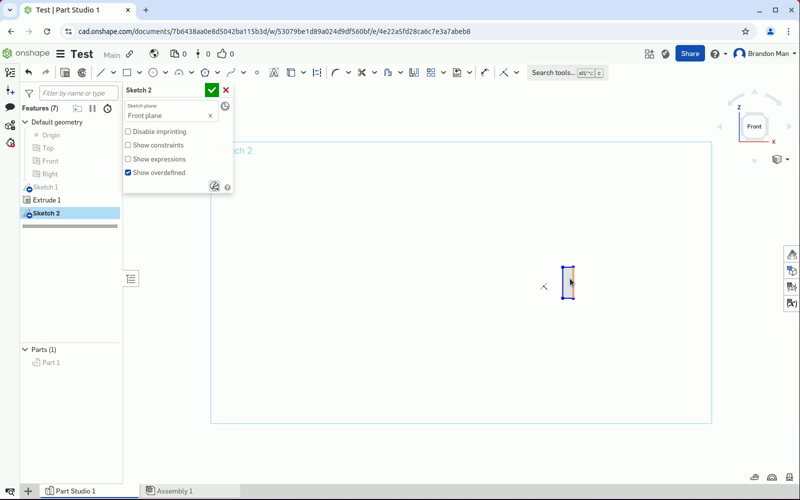
scroll(6)
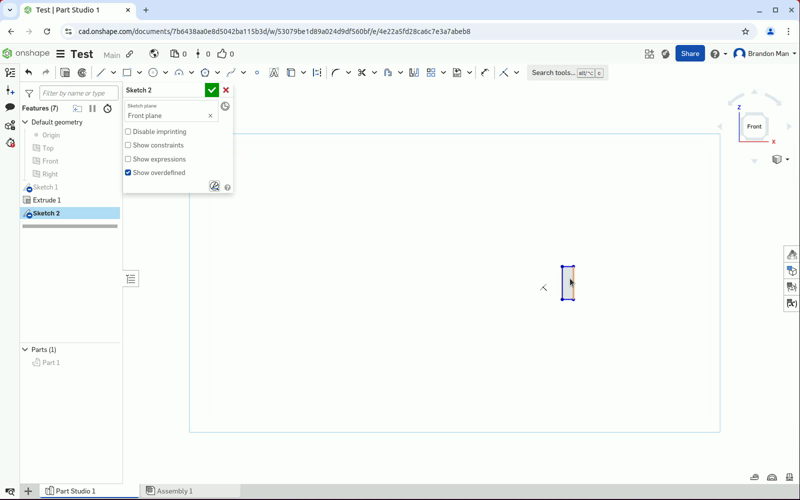
scroll(6)
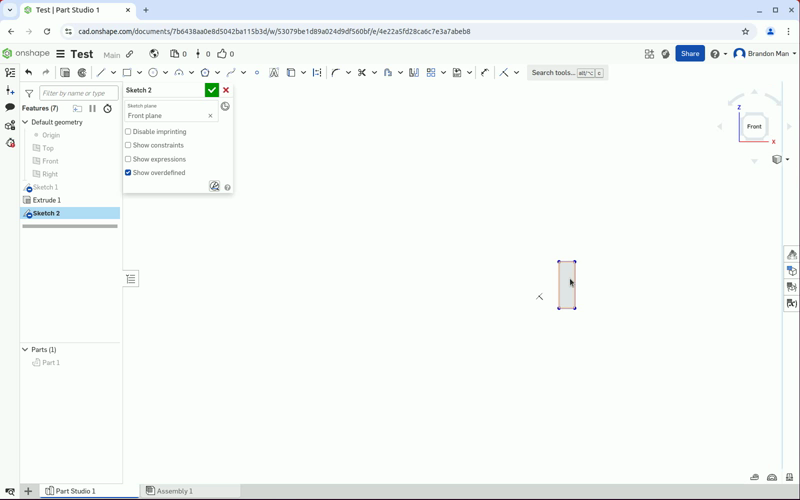
scroll(6)
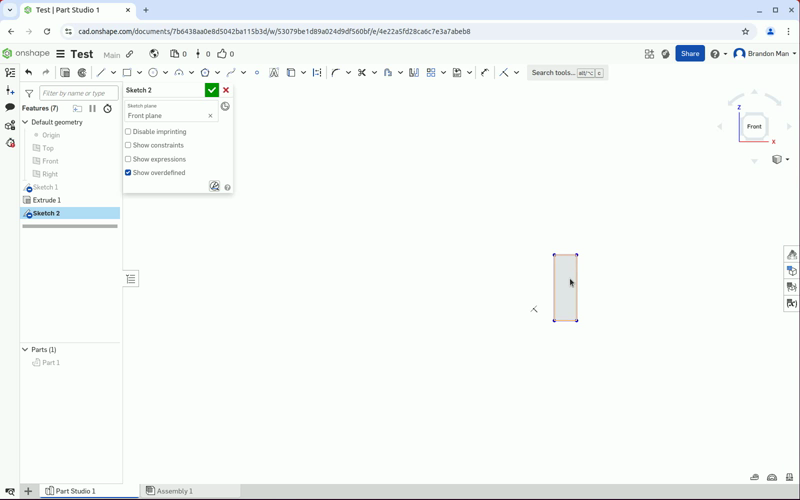
scroll(6)
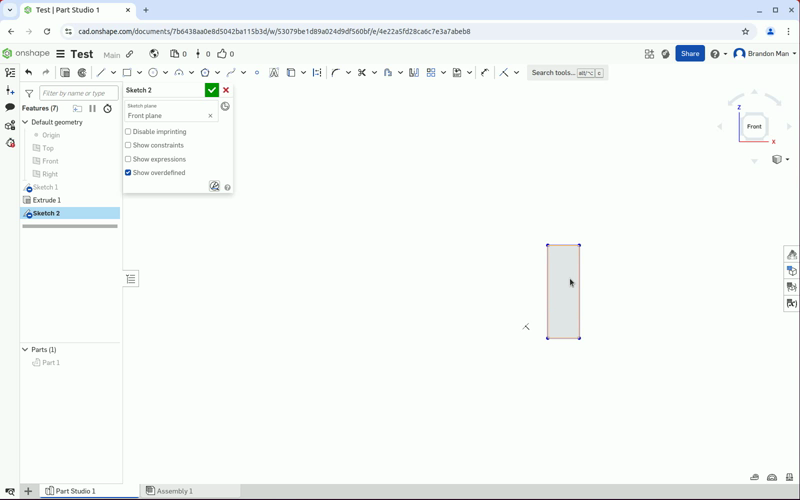
scroll(6)
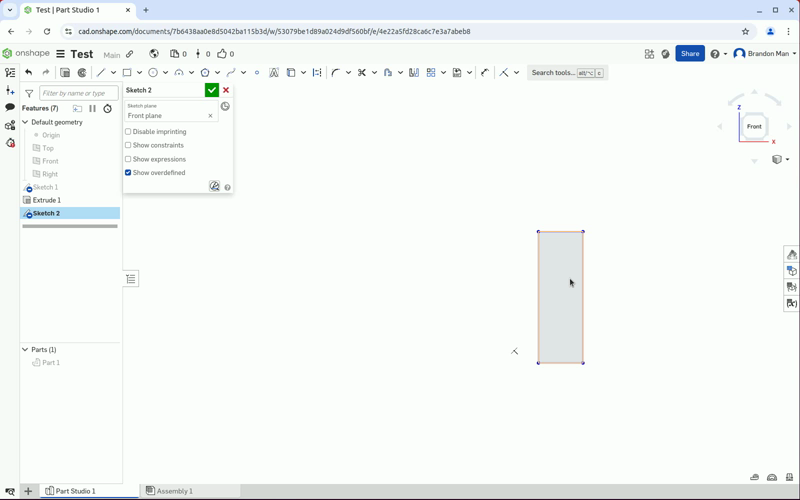
scroll(6)
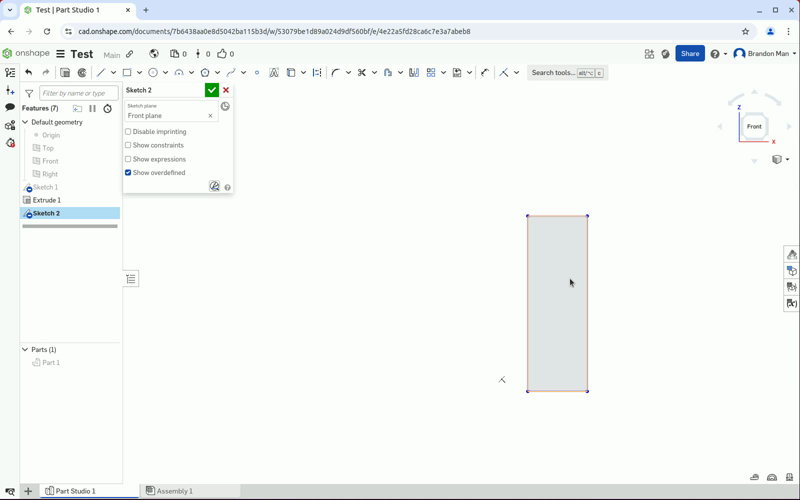
scroll(6)
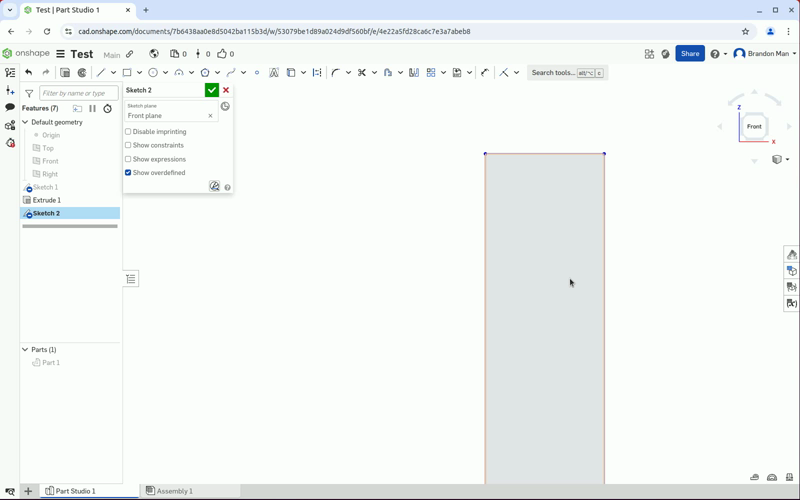
click(570, 278)
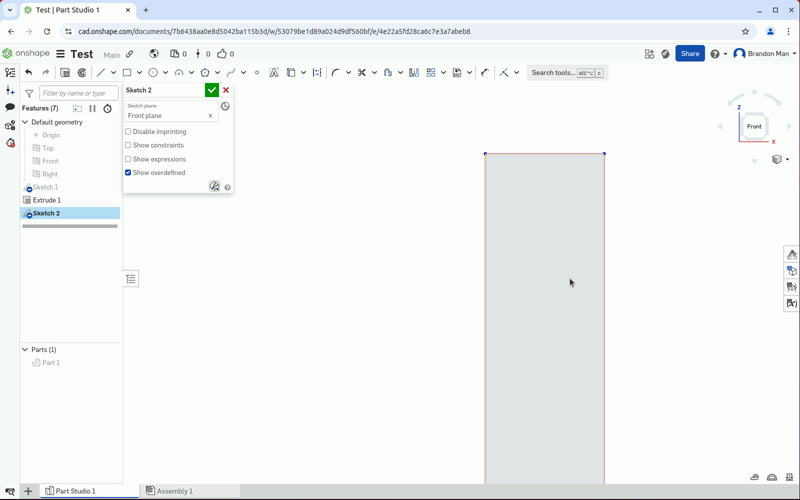
scroll(-6)
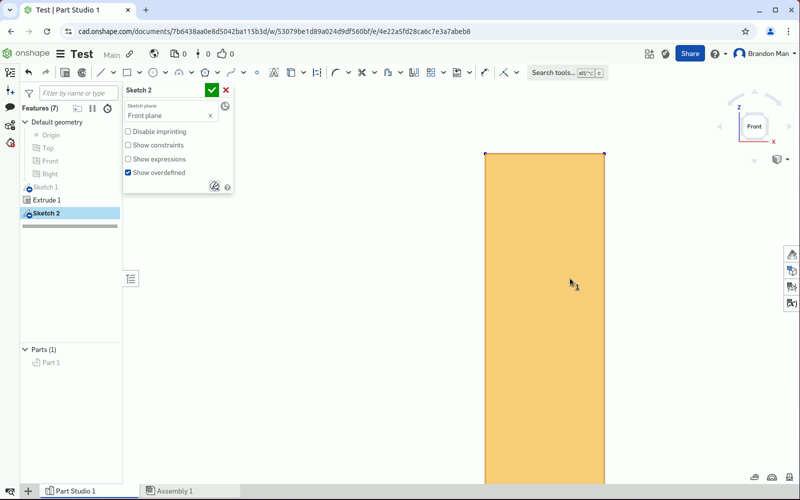
scroll(-6)
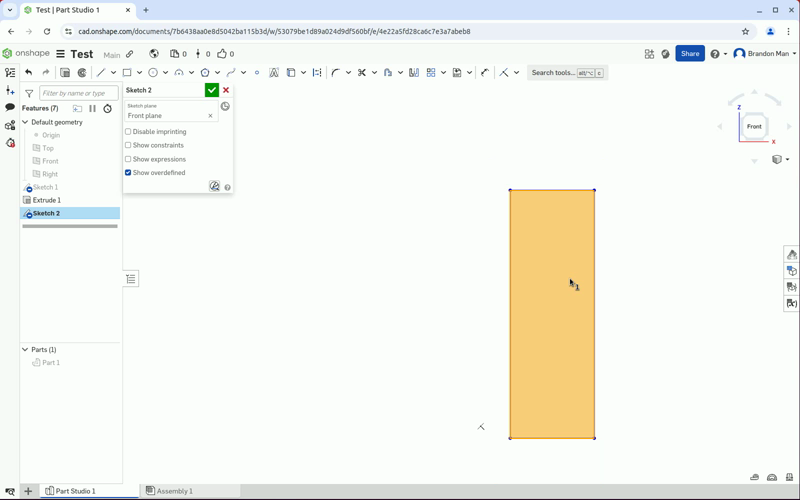
scroll(-6)
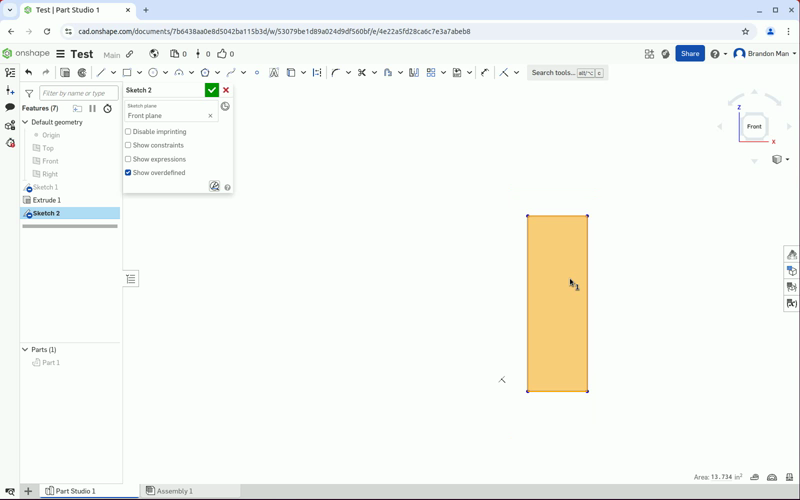
scroll(-6)
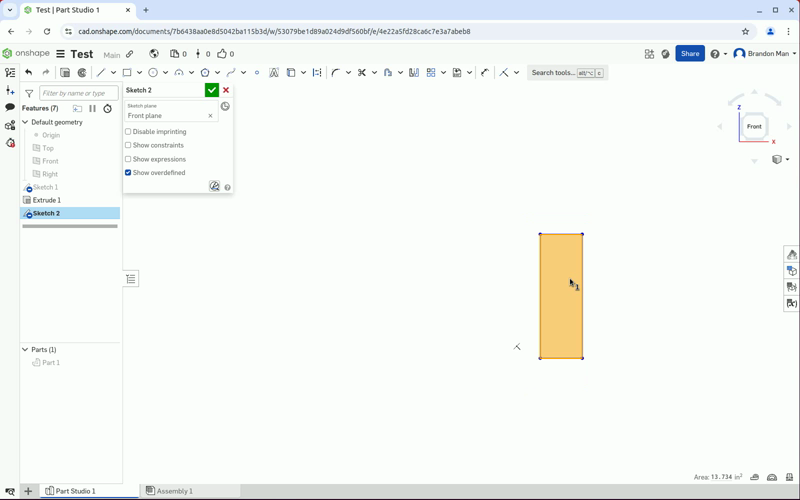
scroll(-6)
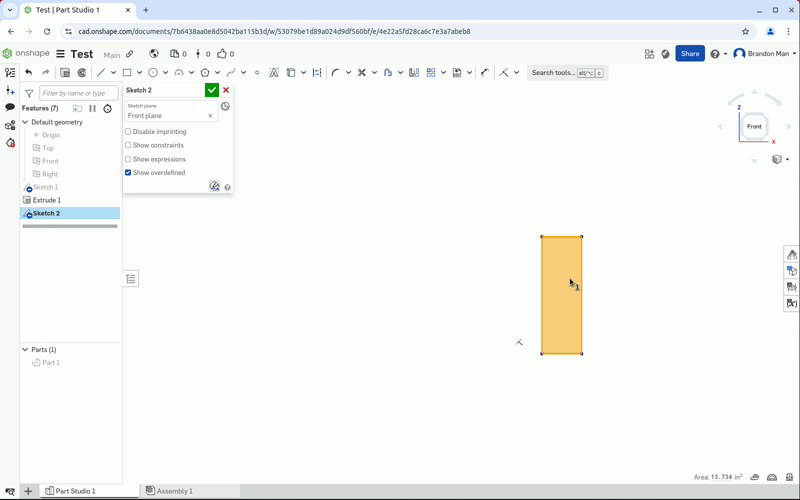
scroll(-6)
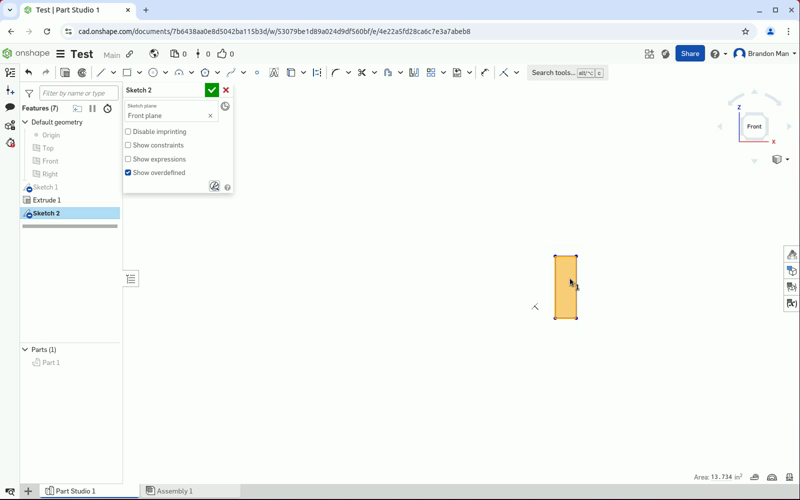
scroll(-6)
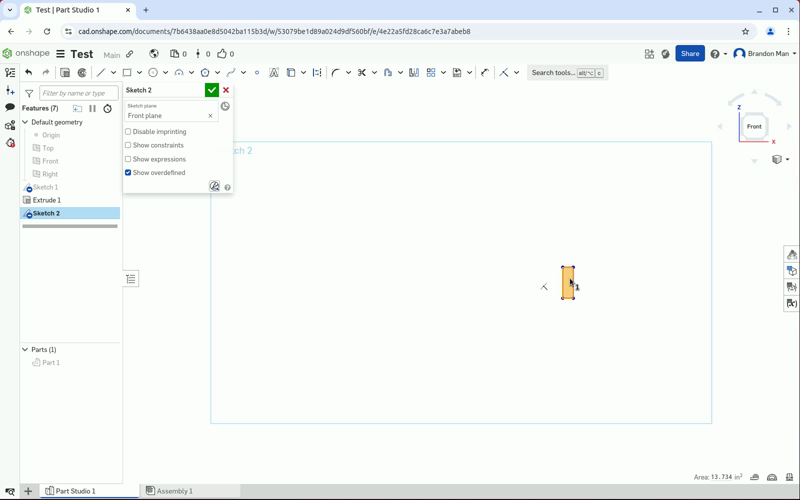
mouse_move(73, 352)
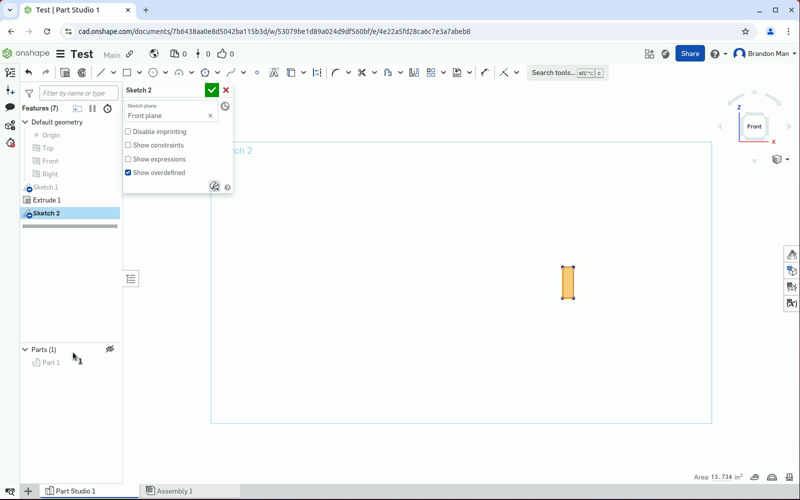
key(shift+y)
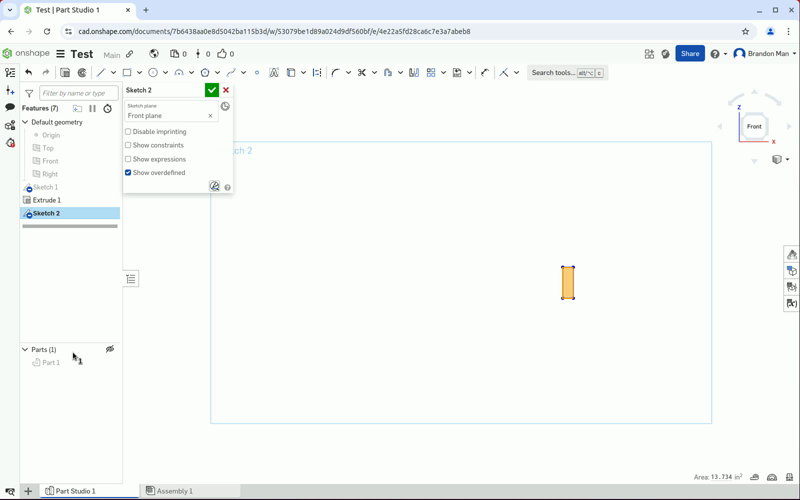
key(shift+e)
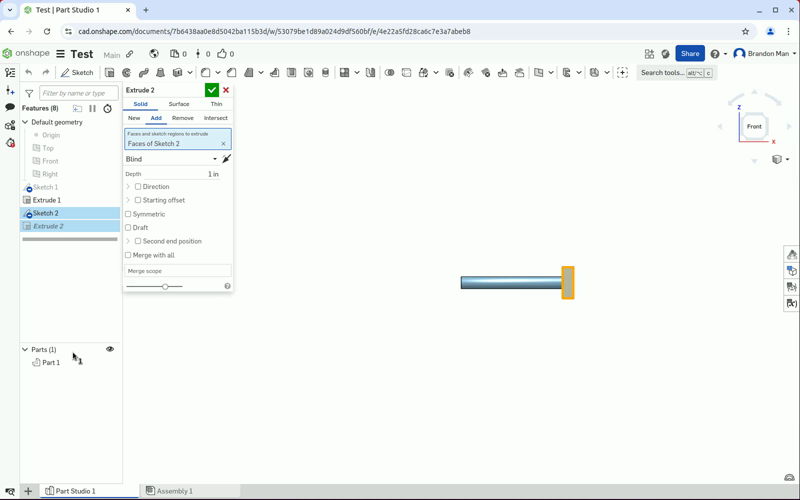
mouse_move(143, 106)
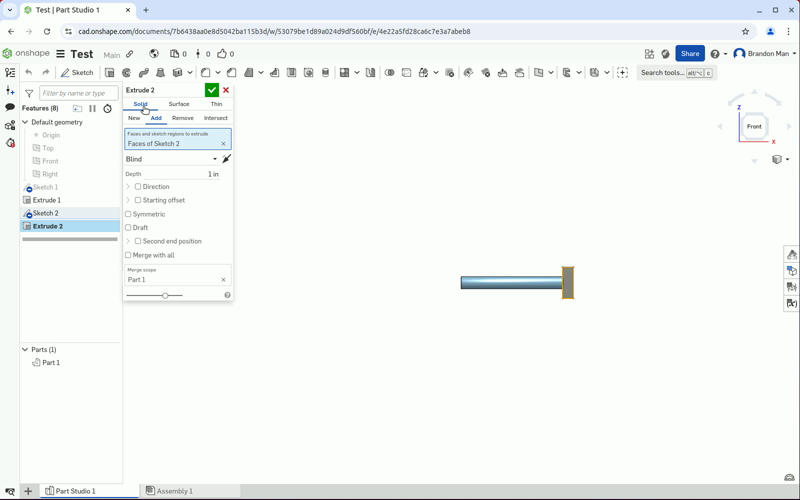
click(143, 106)
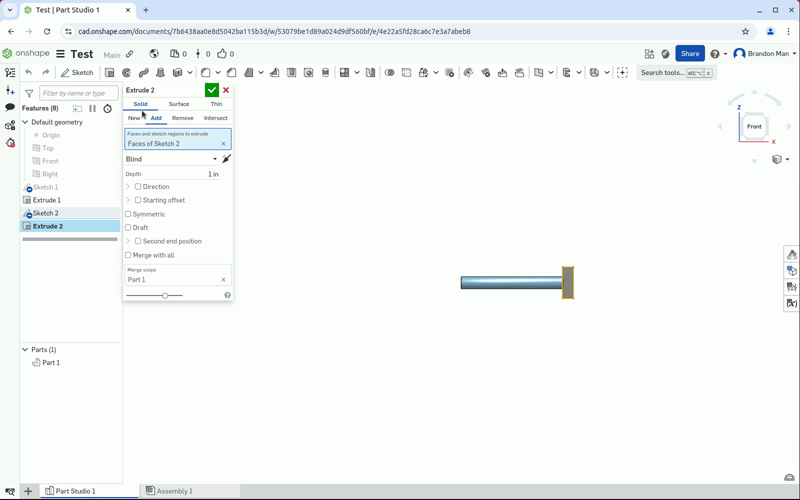
mouse_move(137, 120)
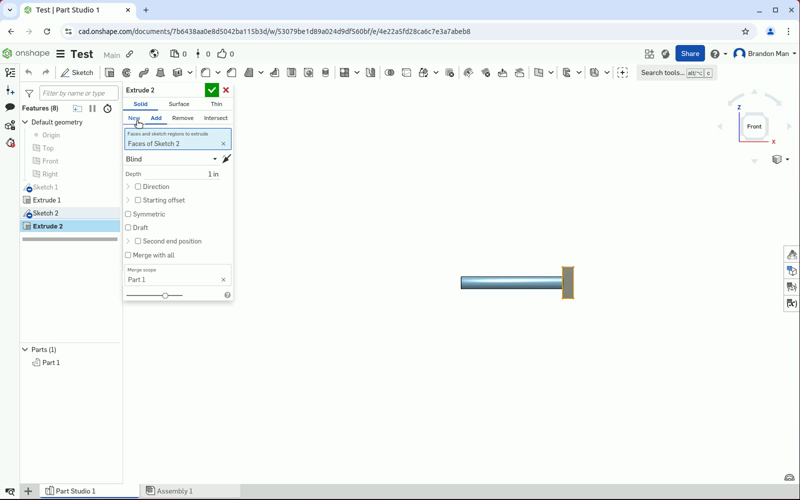
click(137, 120)
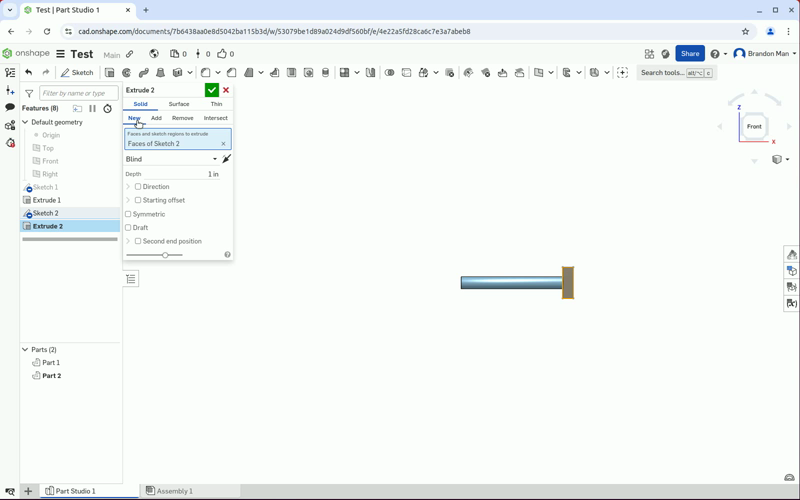
key(tab, 4)
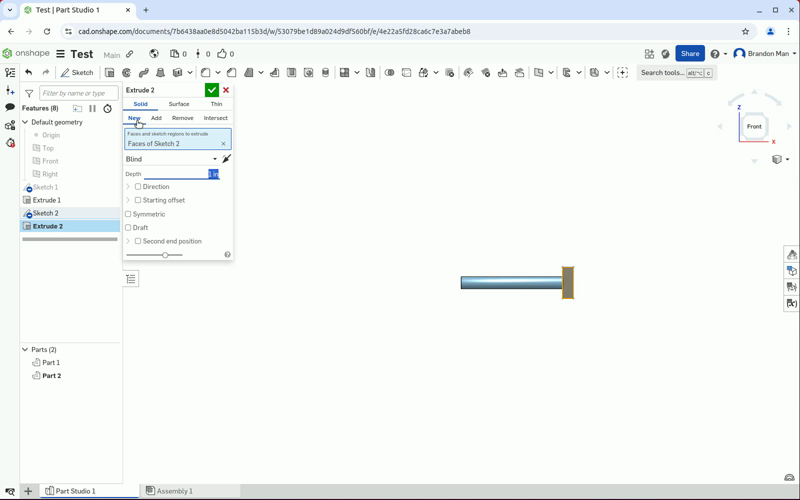
text(0.962)
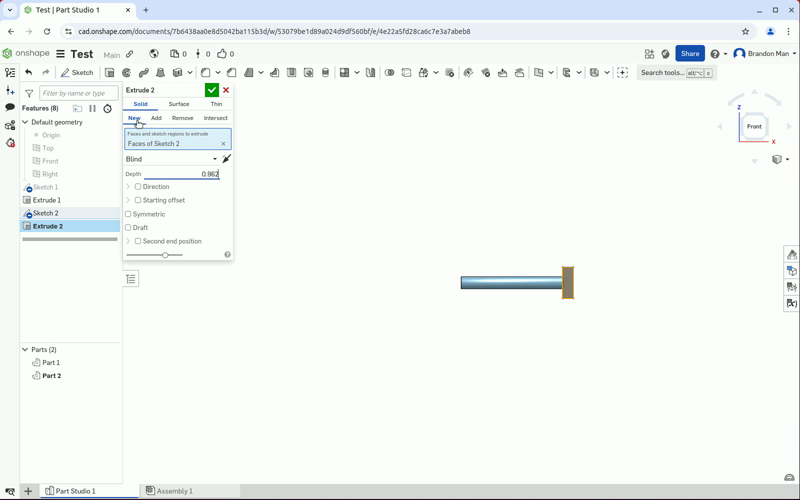
key(tab, 3)
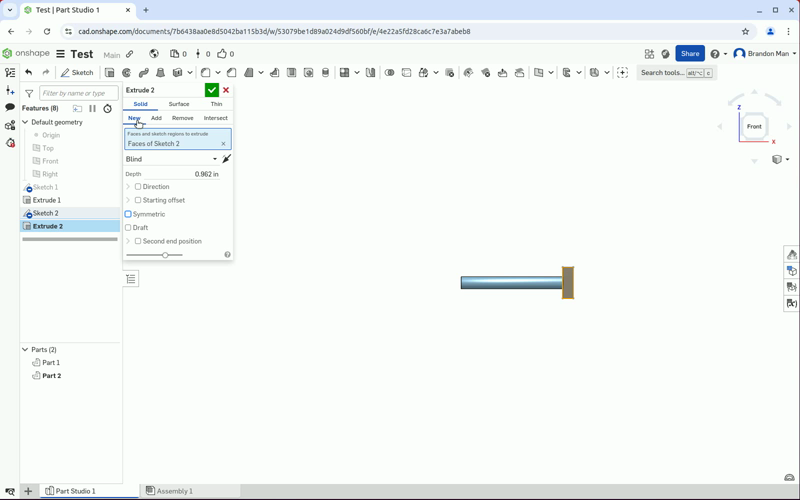
key(space)
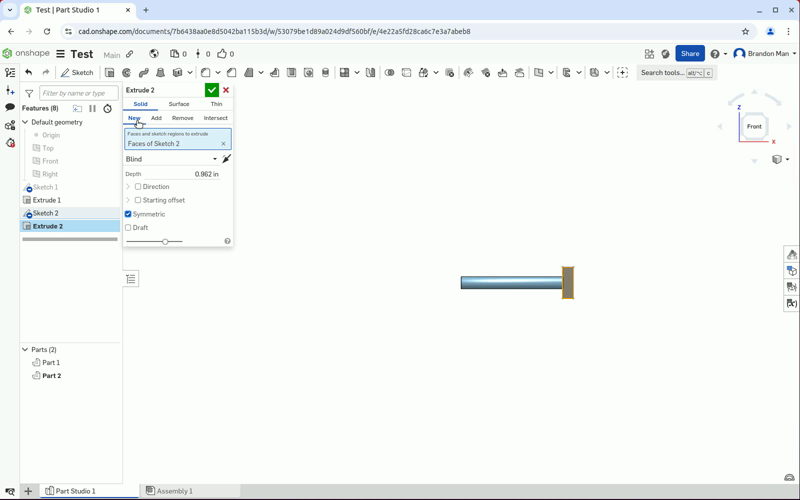
key(enter)
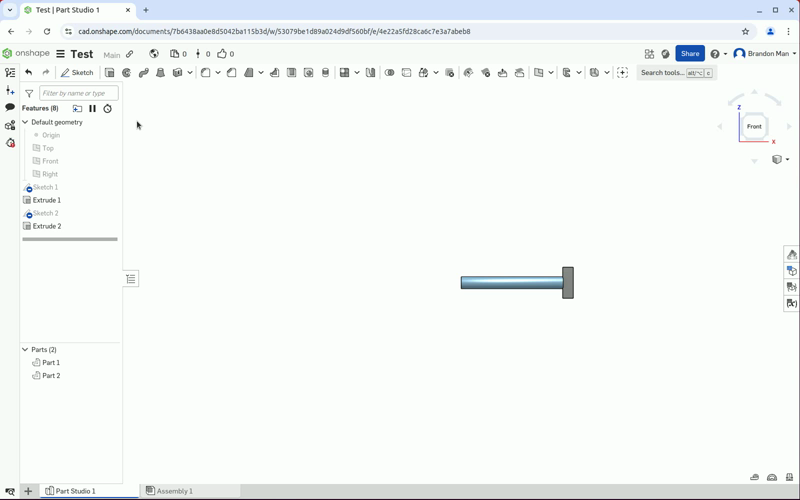
key(shift+h)
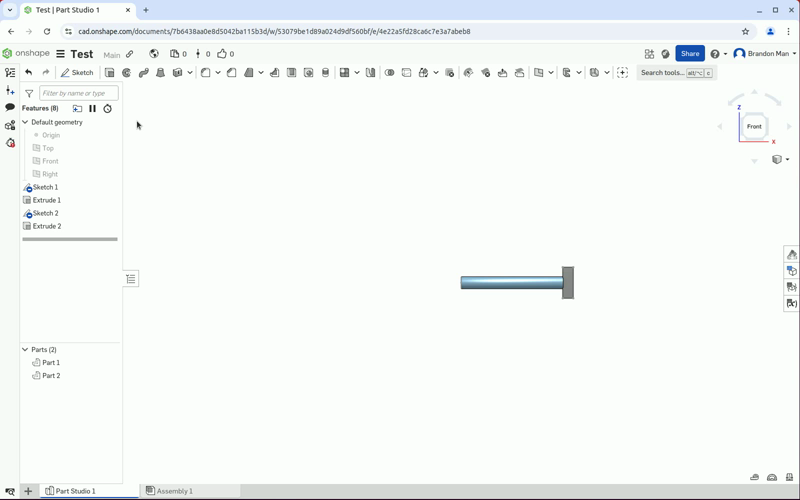
key(shift+h)
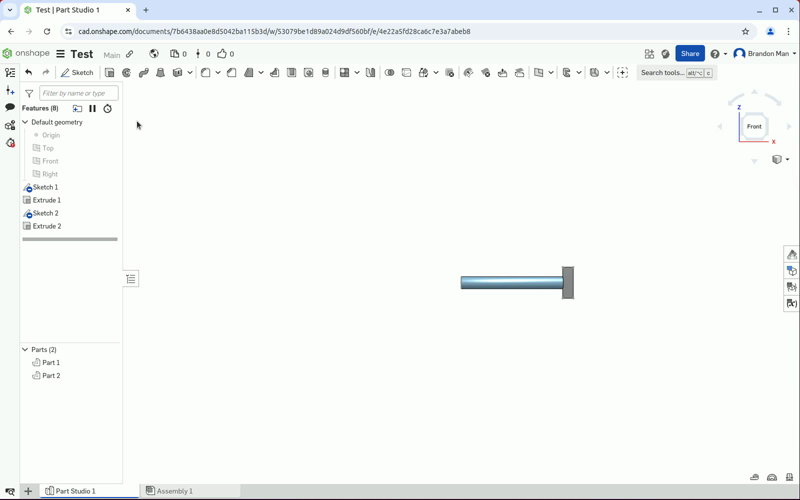
key(shift+7)
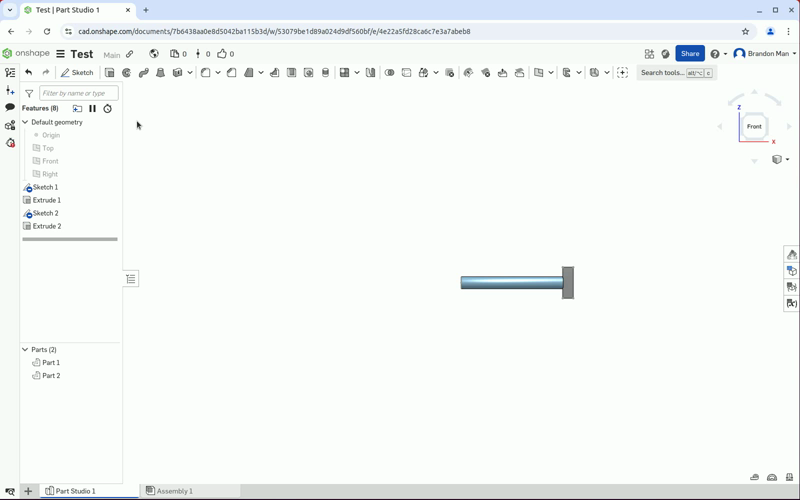
key(left, 2)
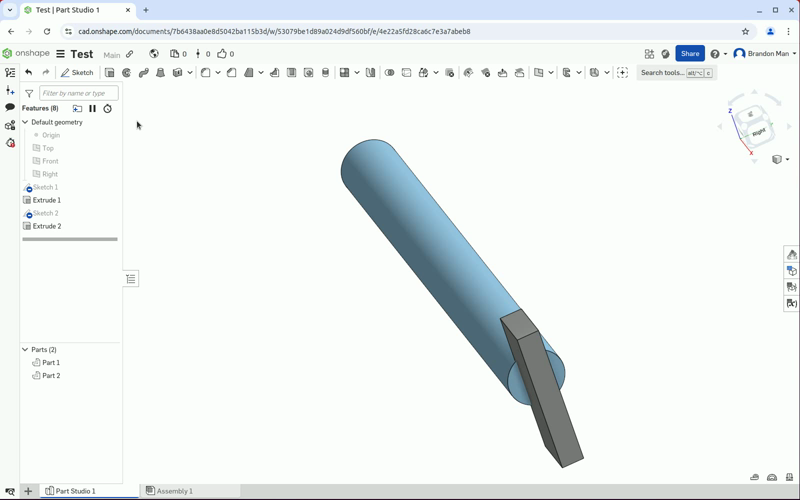
key(down, 2)
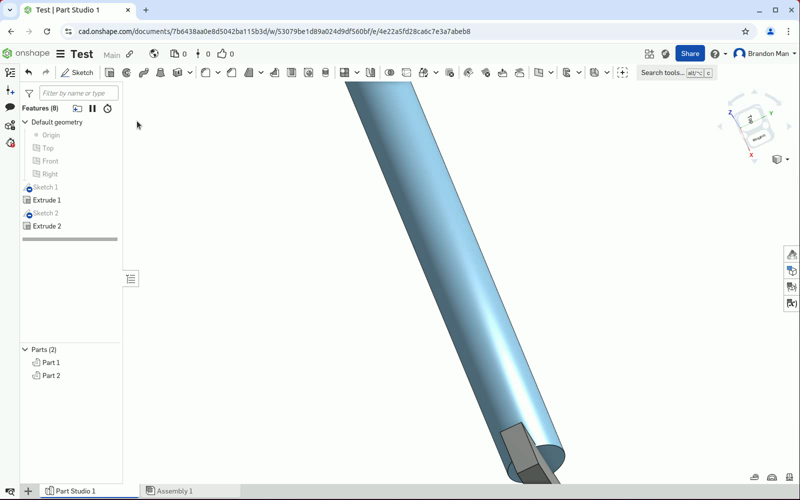
key(up, 2)
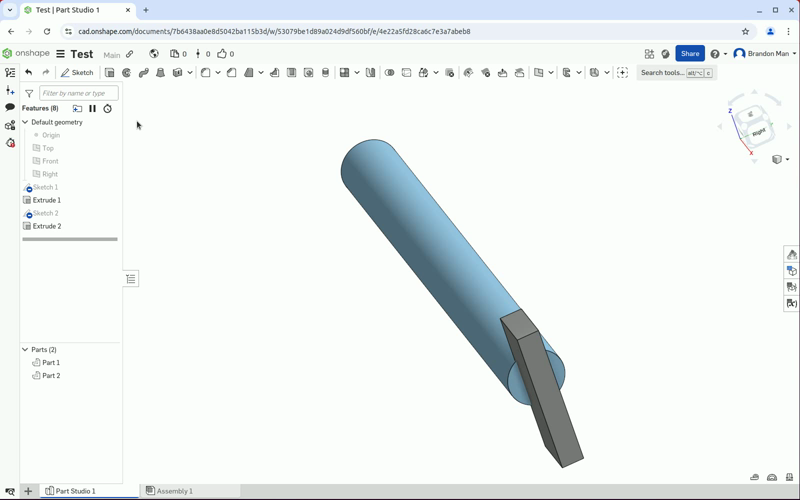
key(right, 2)
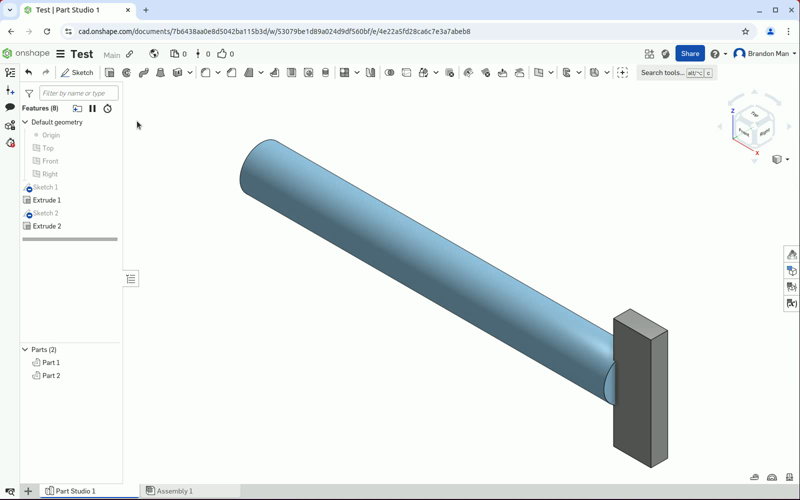
mouse_move(73, 189)
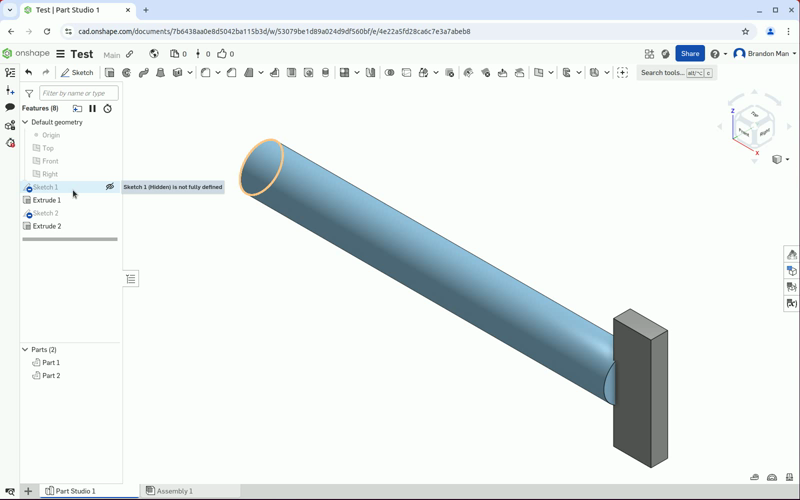
click(73, 189)